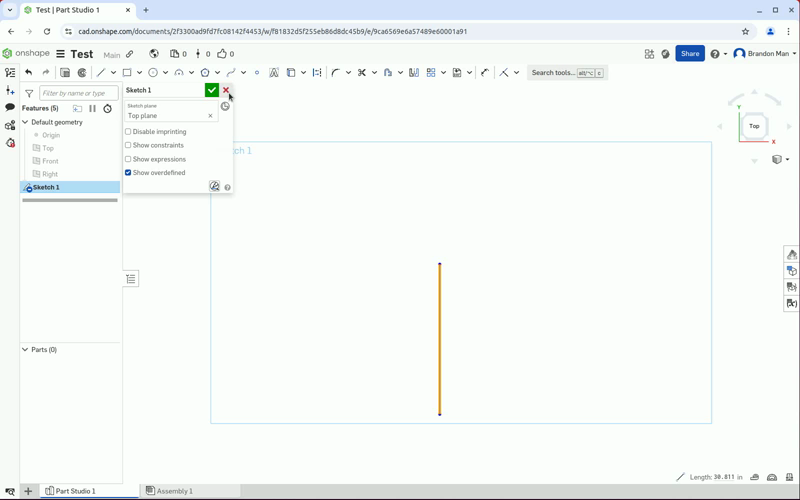
key(shift+h)
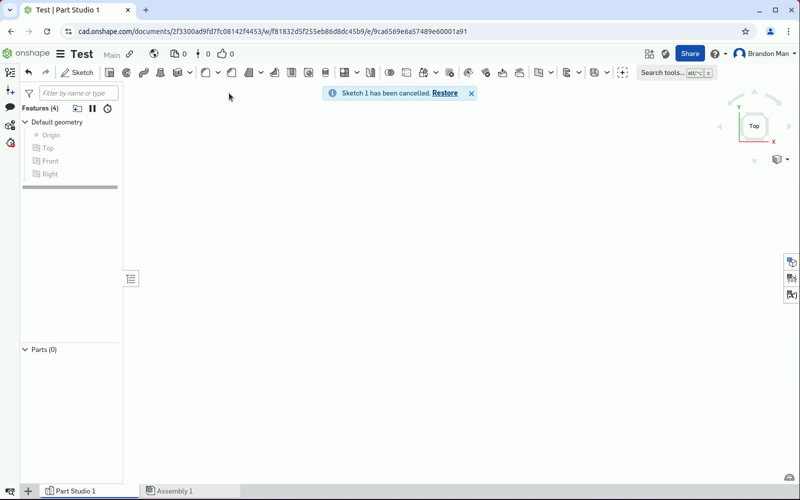
mouse_move(73, 352)
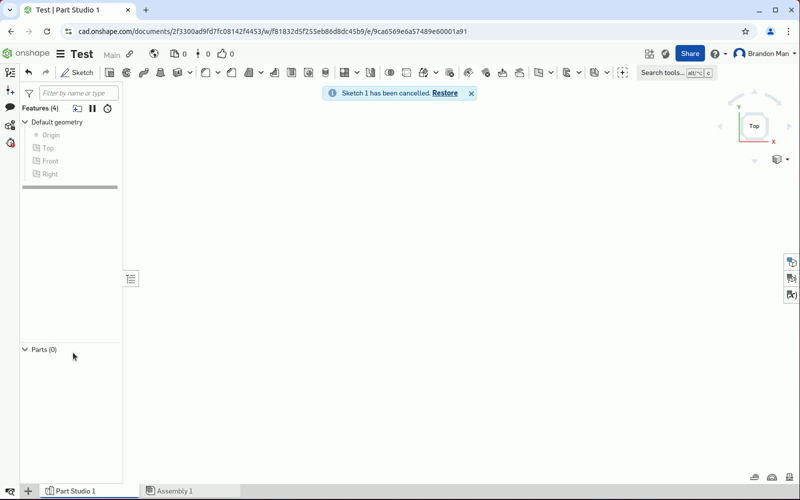
key(y)
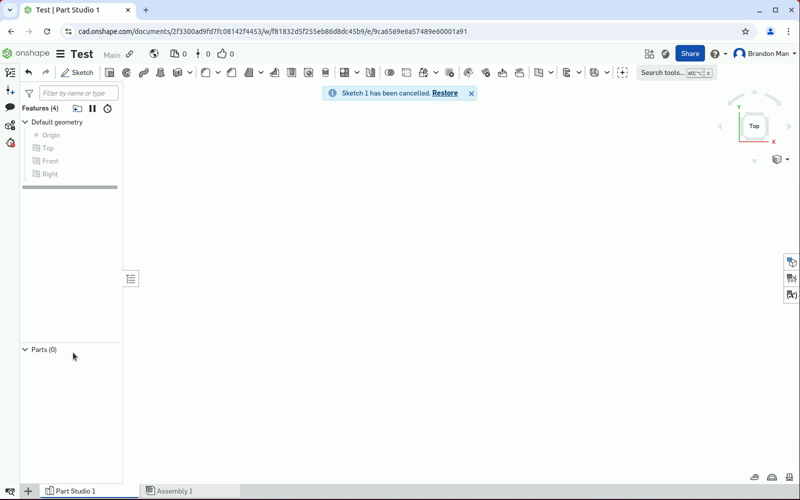
key(shift+p)
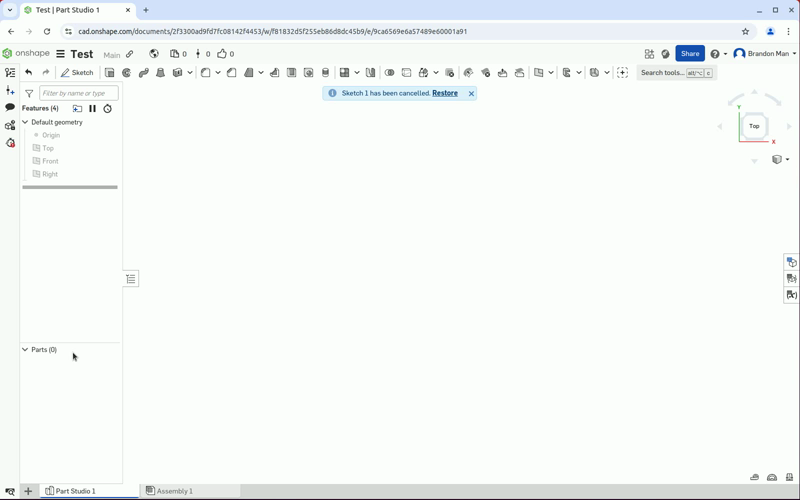
key(space)
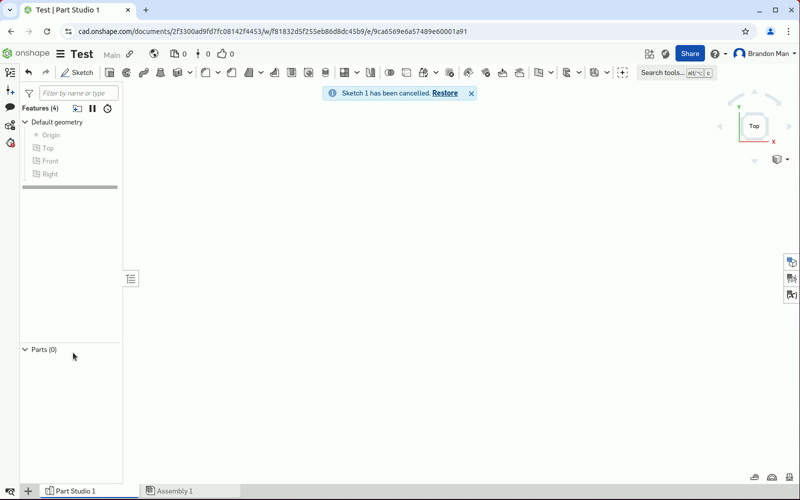
key_down(shift)
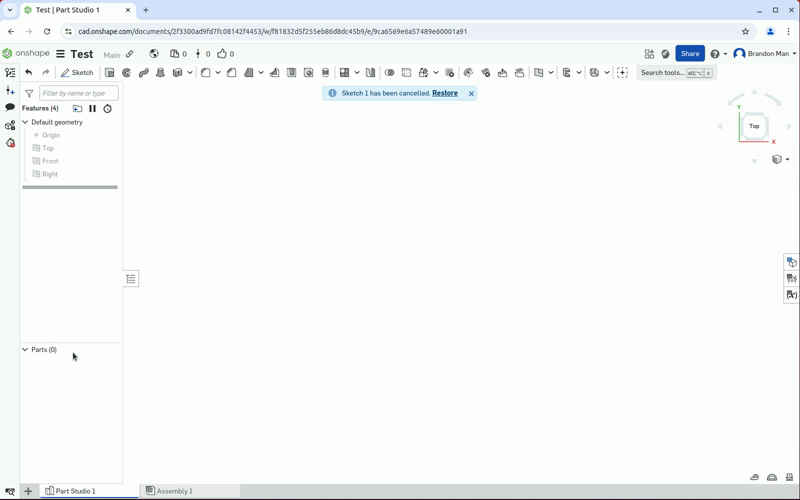
key(up)
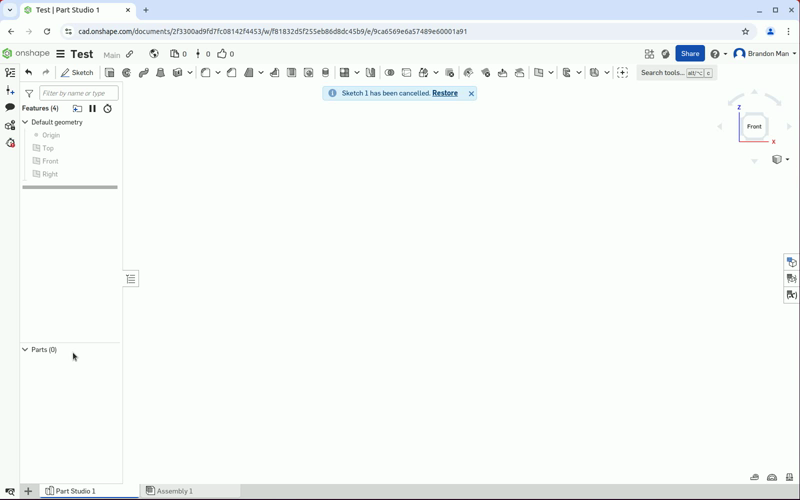
key_up(shift)
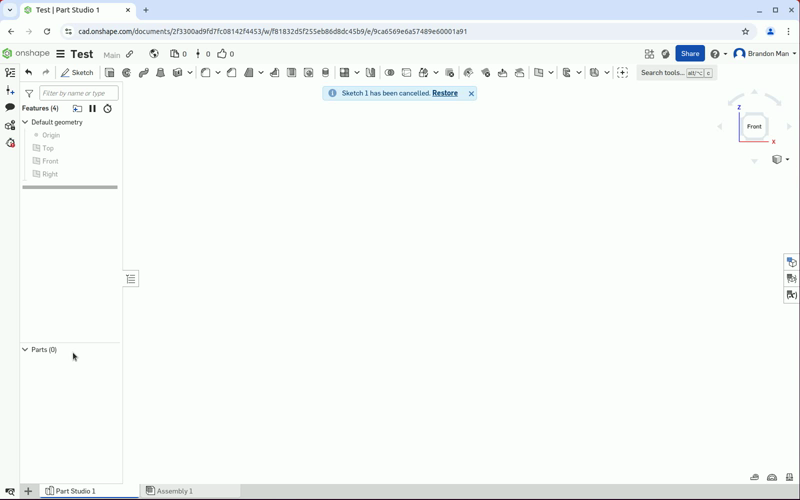
mouse_move(73, 352)
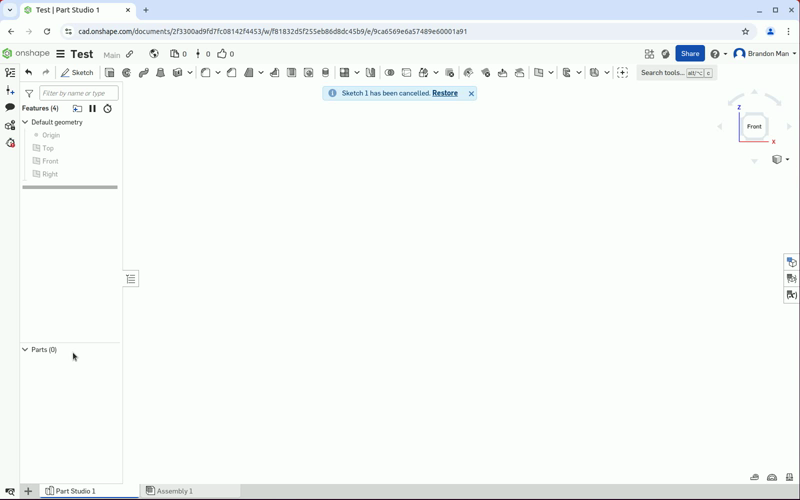
key(shift+y)
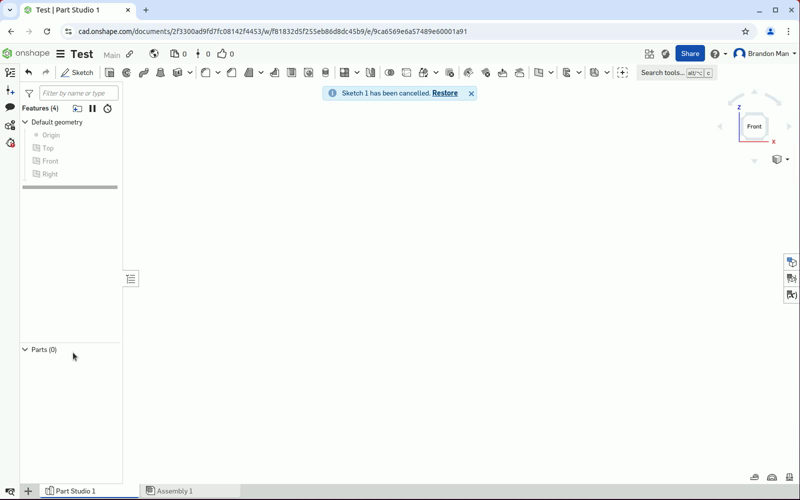
key(shift+s)
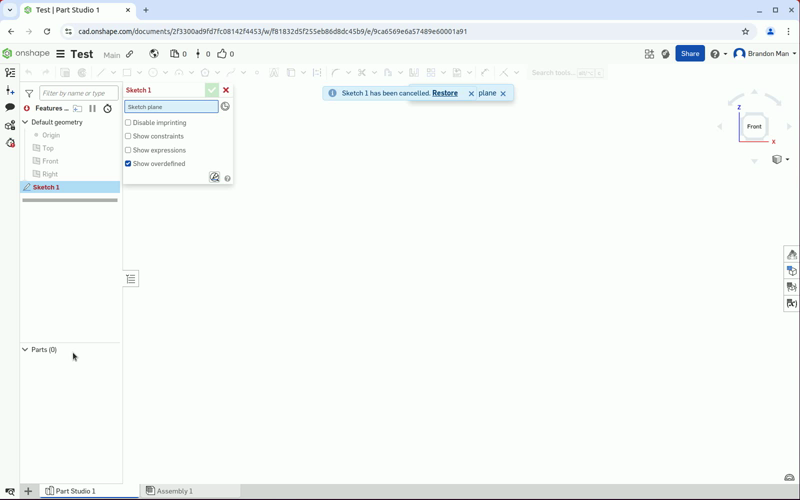
mouse_move(73, 163)
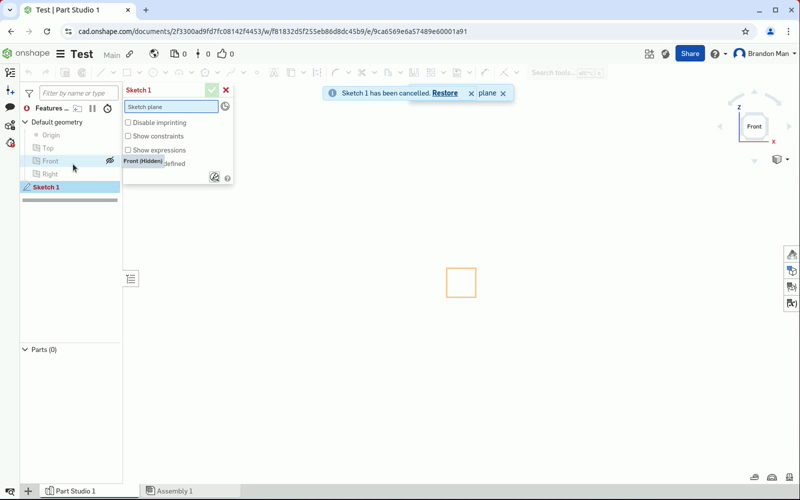
click(73, 163)
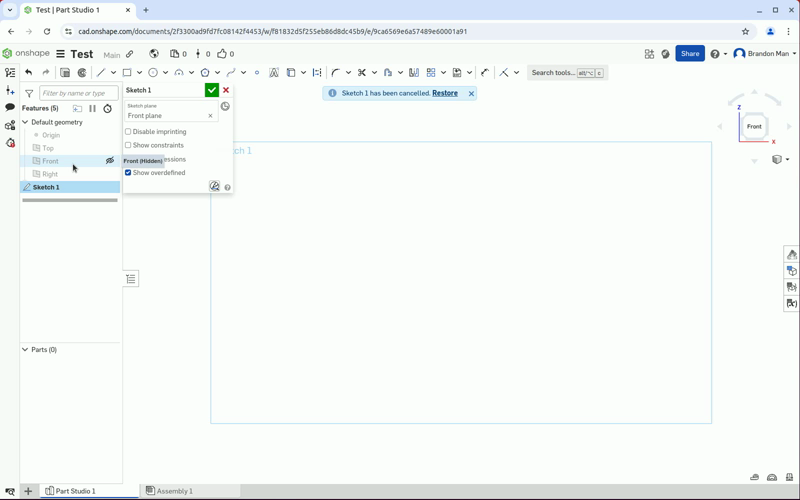
mouse_move(73, 352)
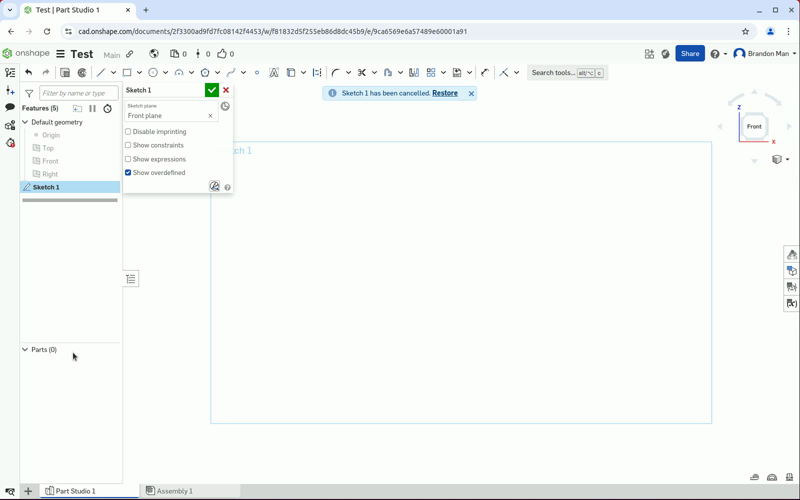
key(y)
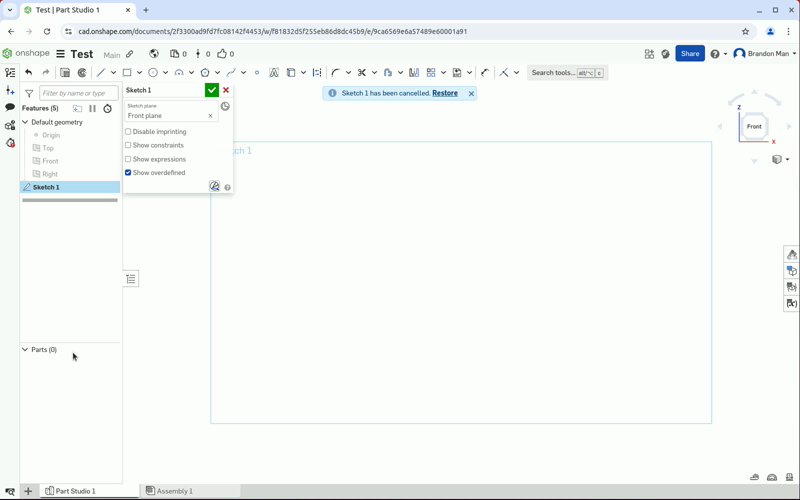
key(c)
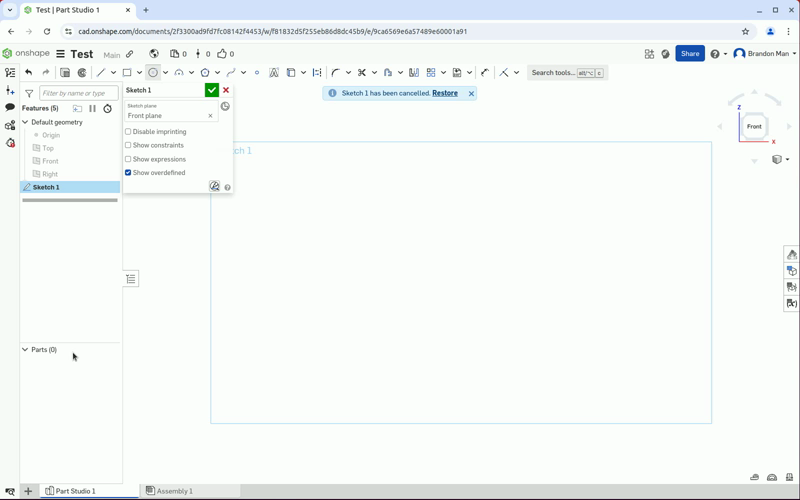
key_down(shift)
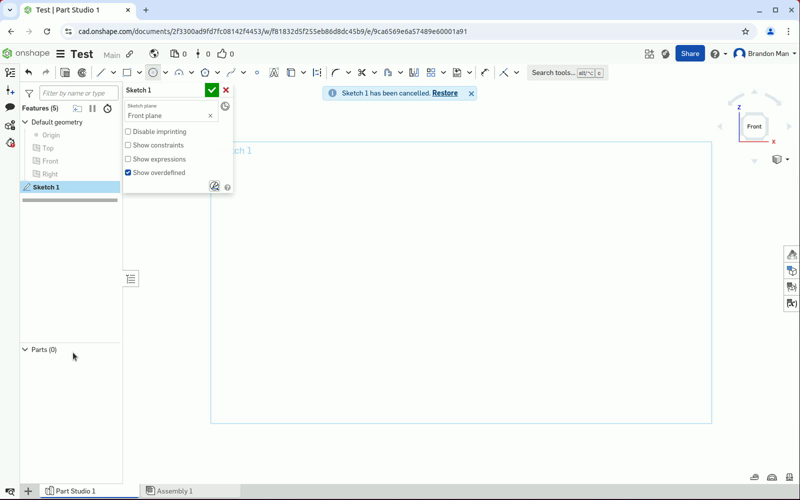
mouse_move(461, 282)
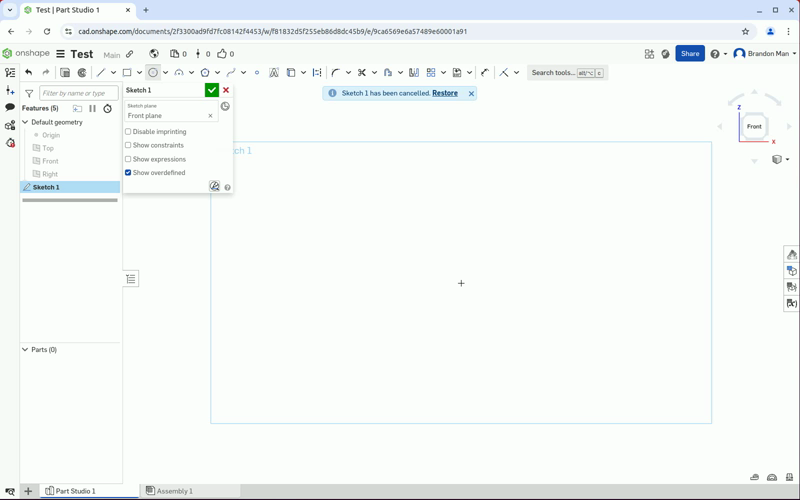
click(461, 282)
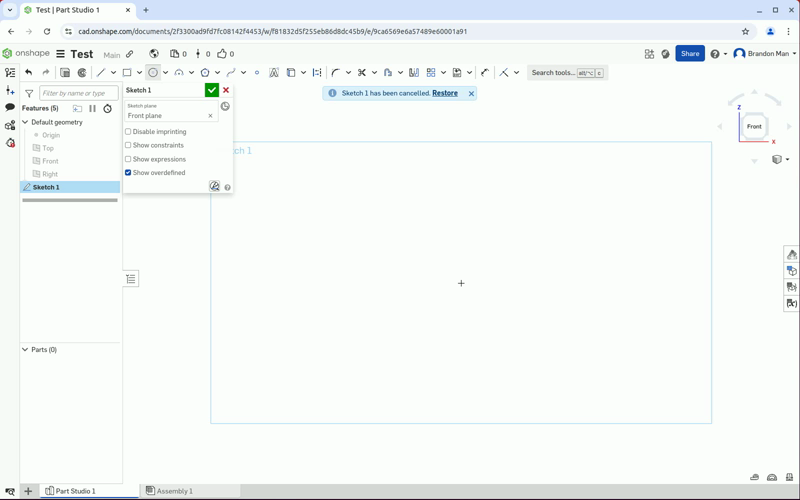
key_up(shift)
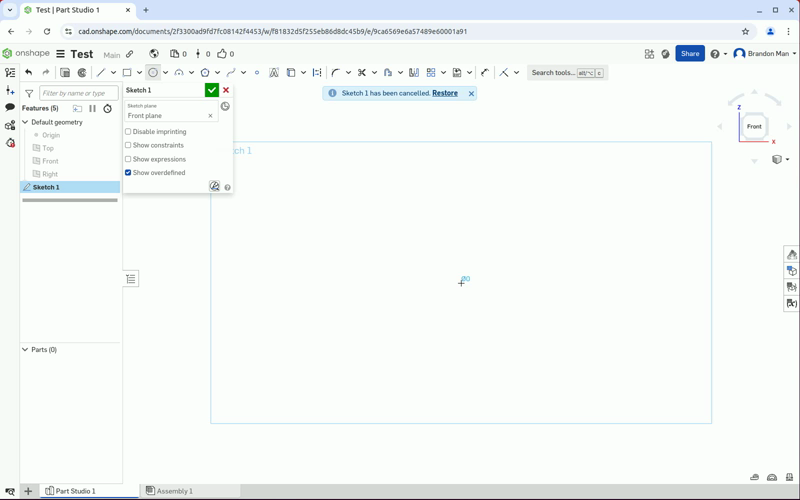
mouse_move(521, 282)
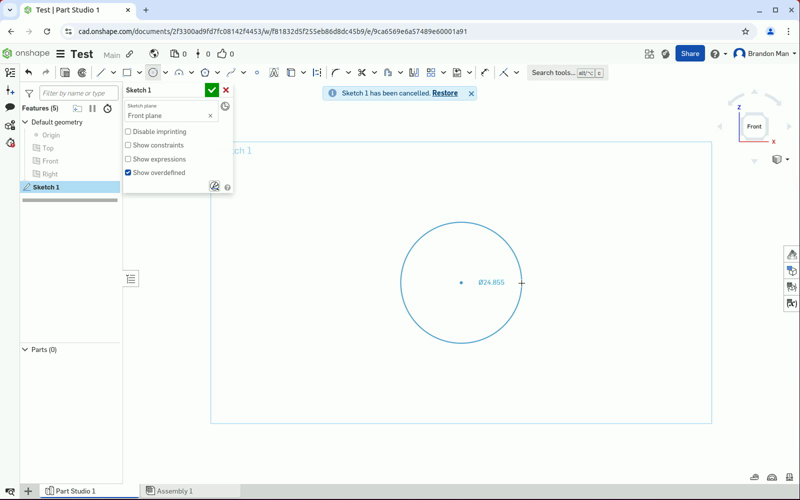
click(521, 282)
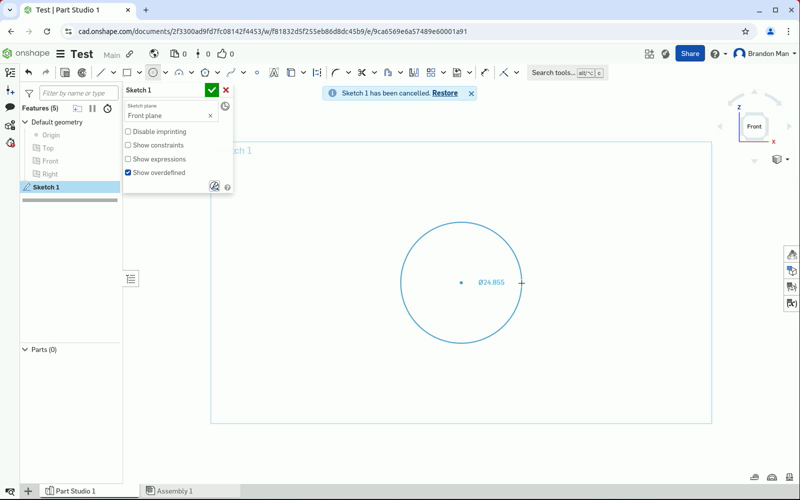
key(esc)
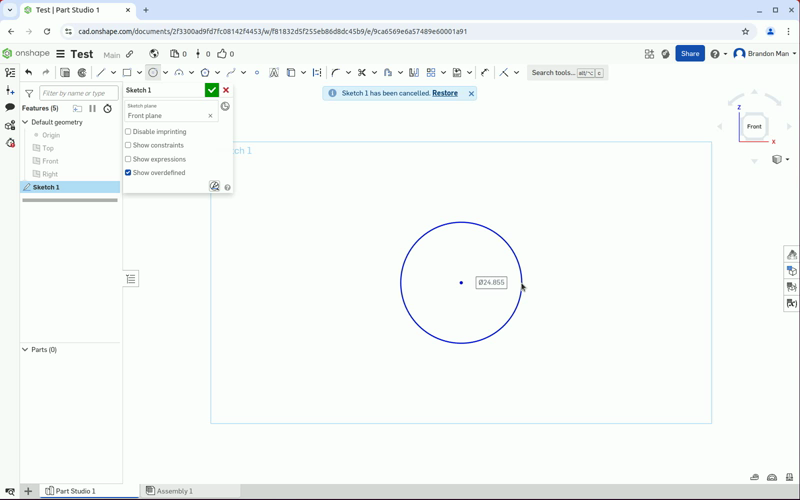
mouse_move(444, 240)
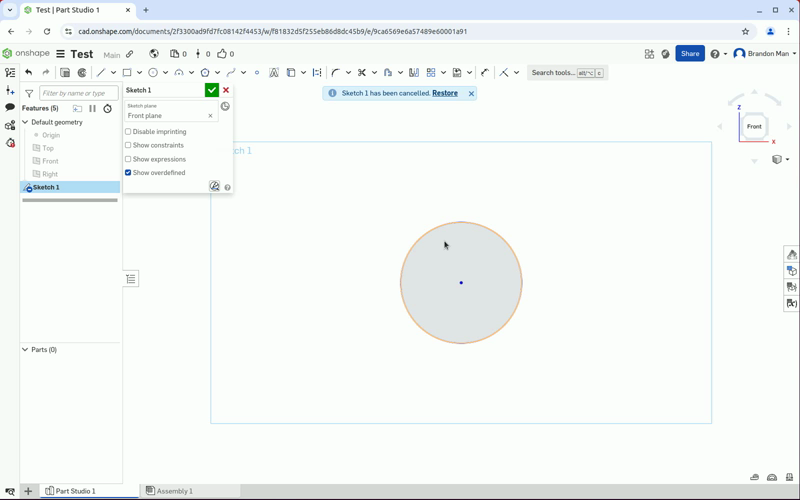
click(444, 240)
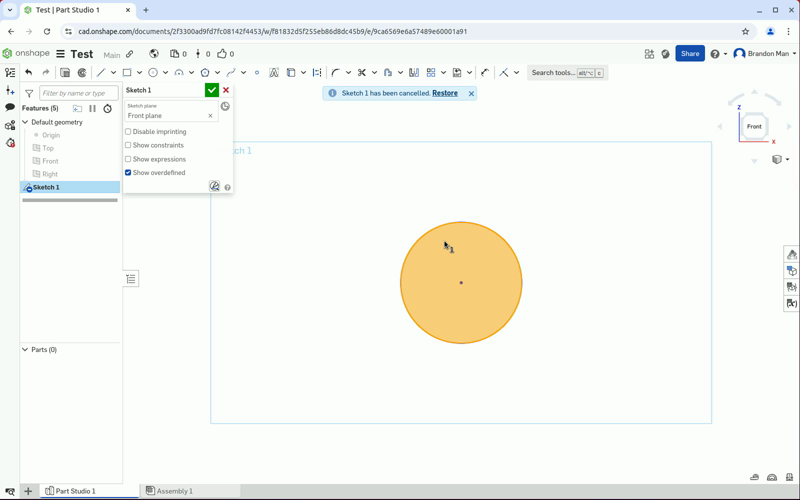
mouse_move(73, 352)
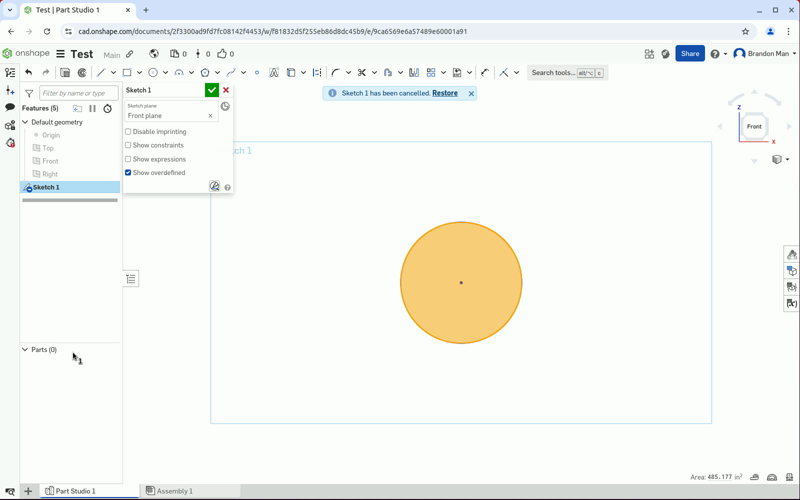
key(shift+y)
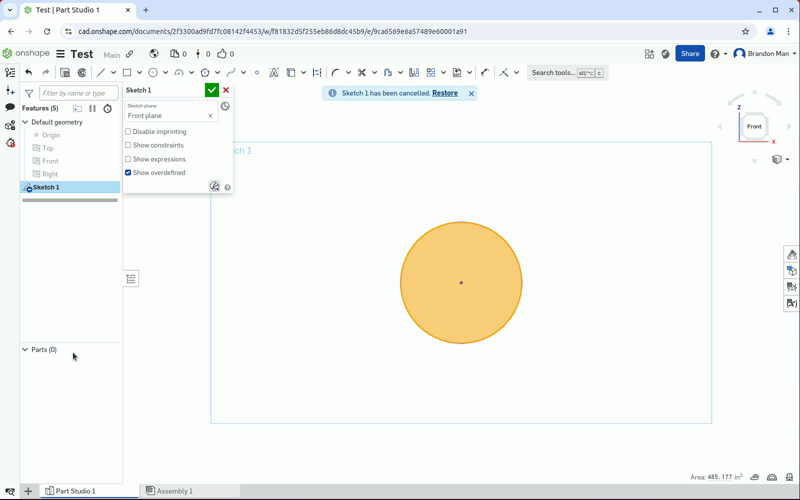
key(shift+e)
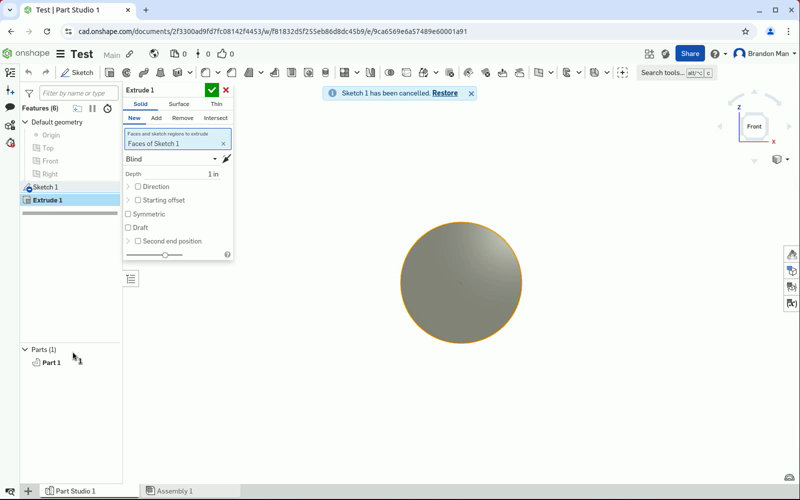
mouse_move(143, 106)
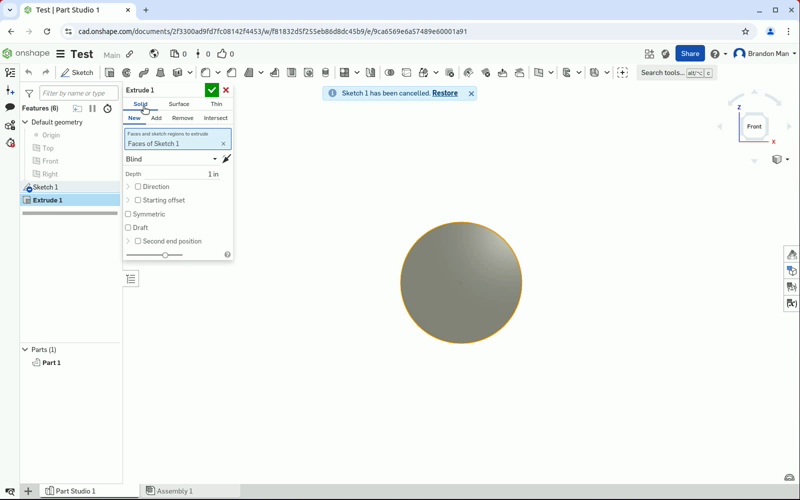
click(143, 106)
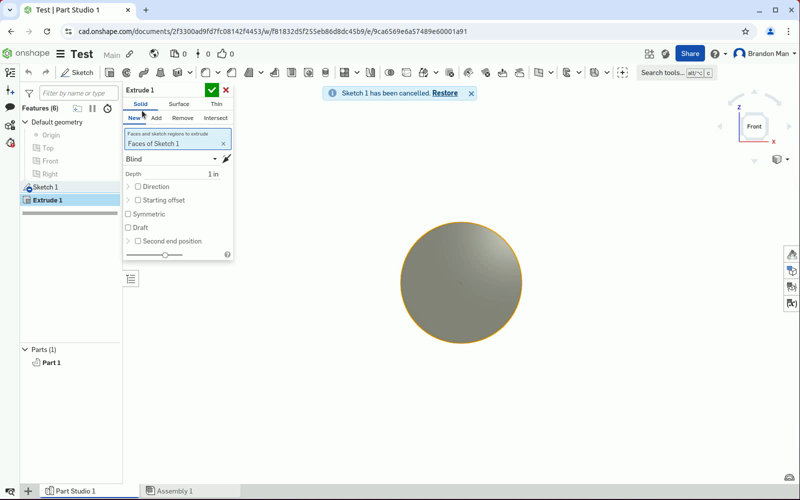
mouse_move(137, 120)
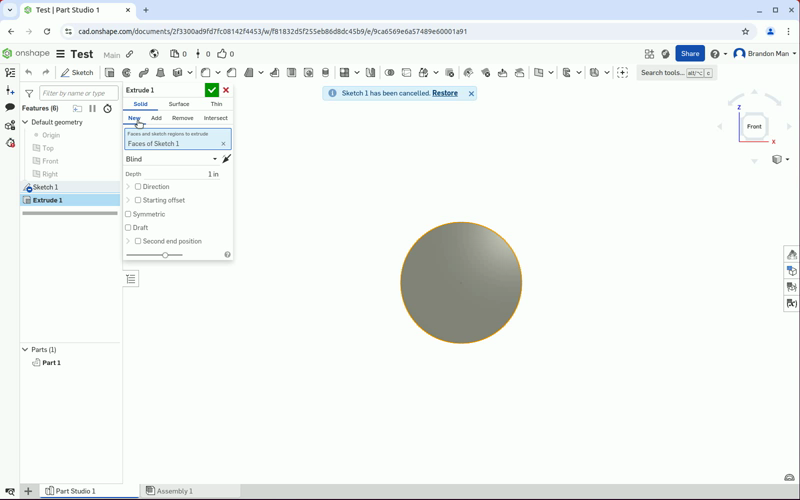
click(137, 120)
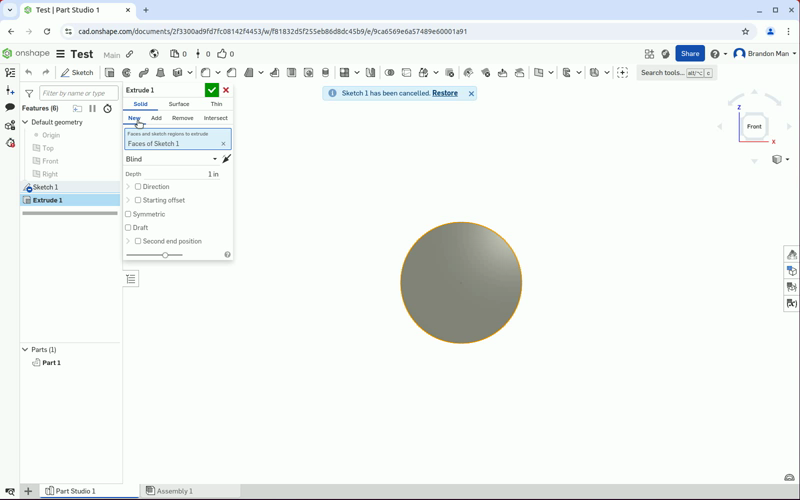
key(tab, 4)
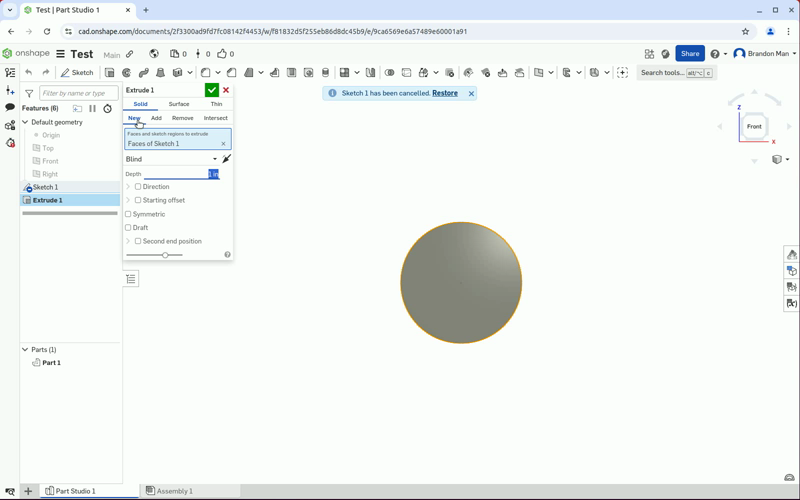
text(9.148)
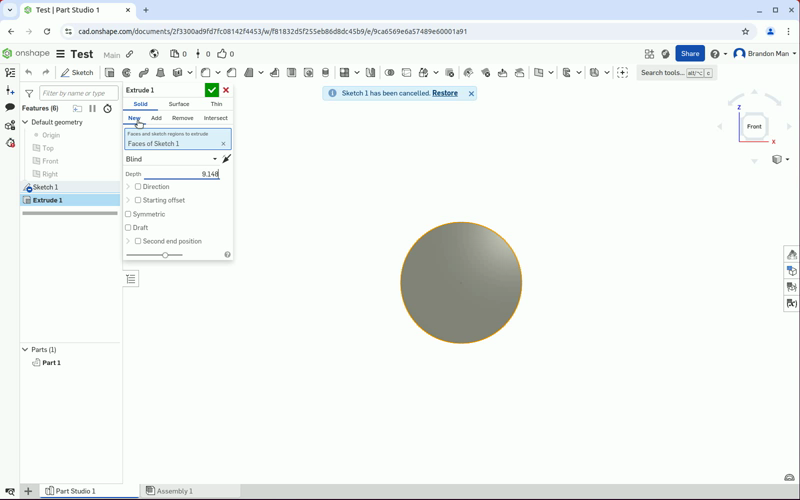
key(tab, 3)
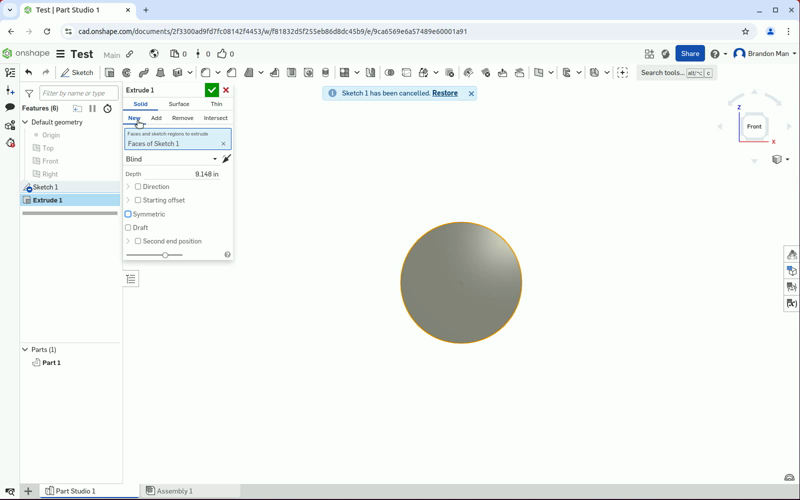
key(space)
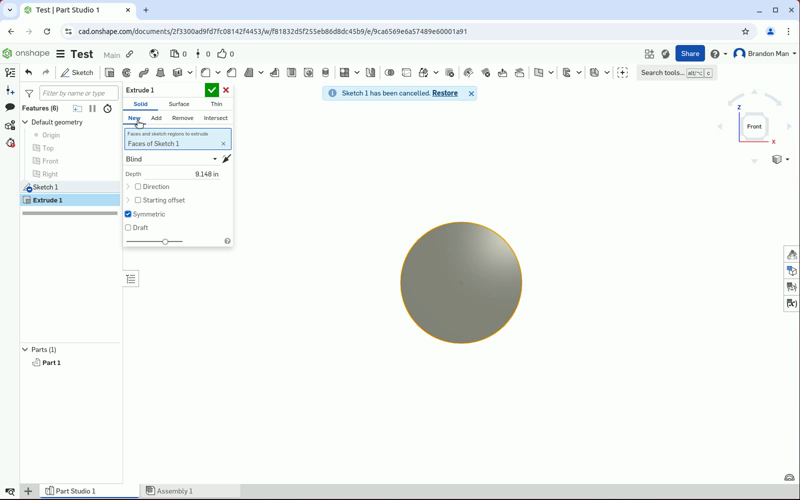
key(enter)
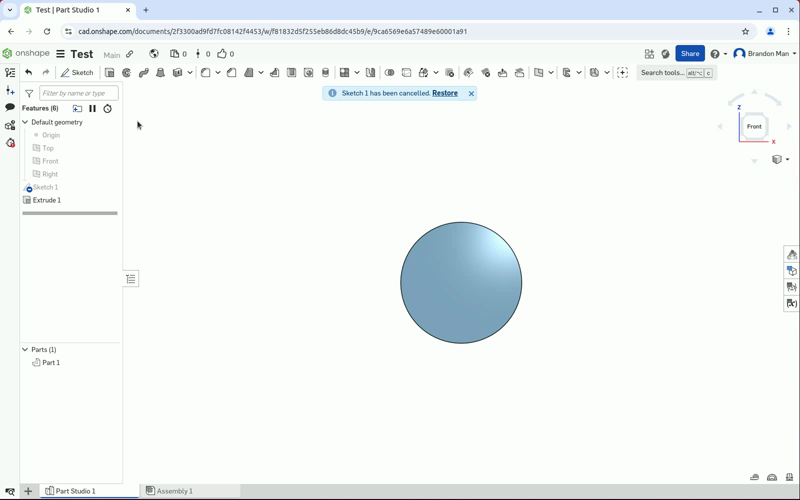
key(shift+h)
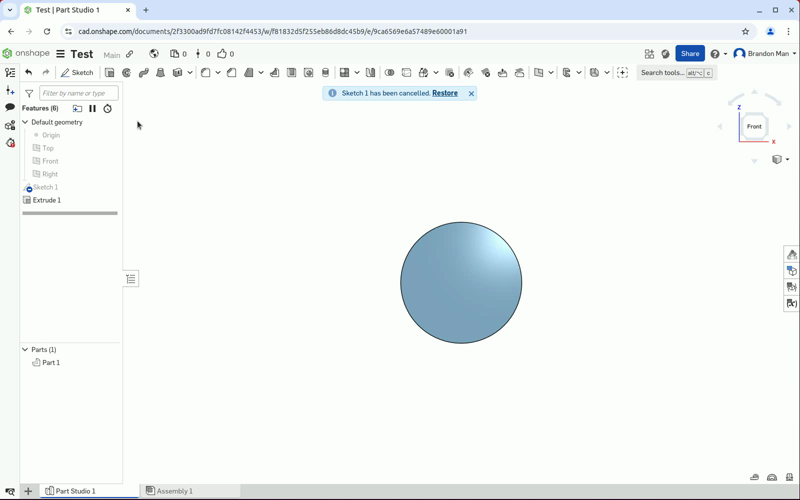
key(shift+h)
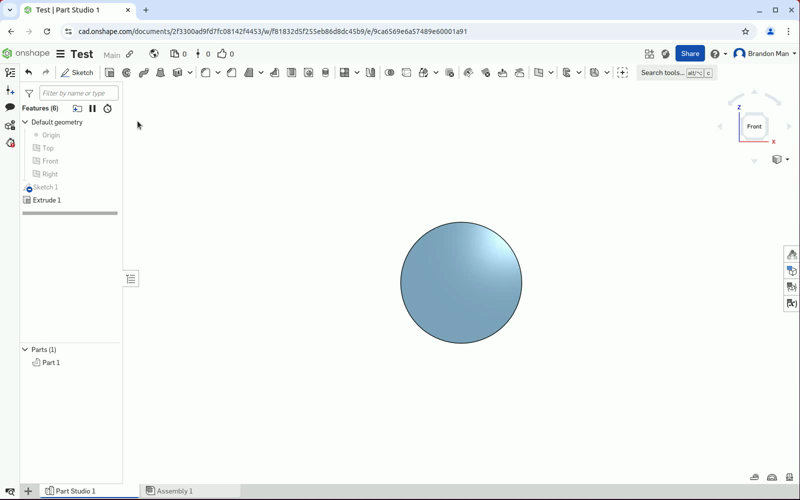
mouse_move(73, 189)
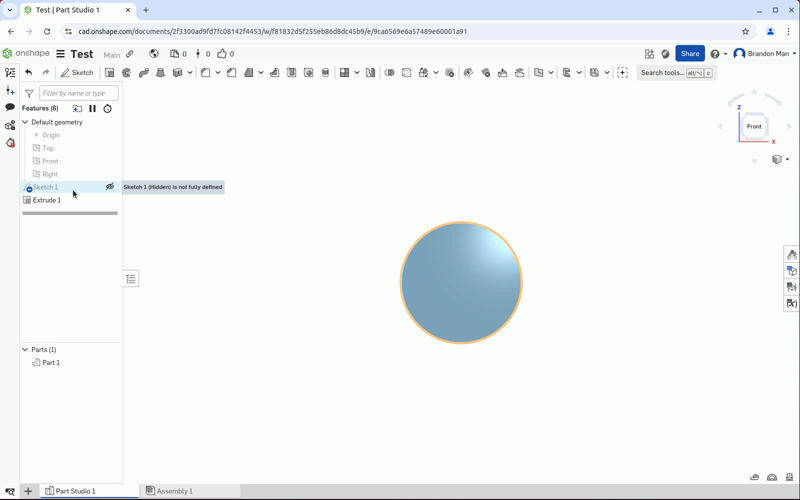
click(73, 189)
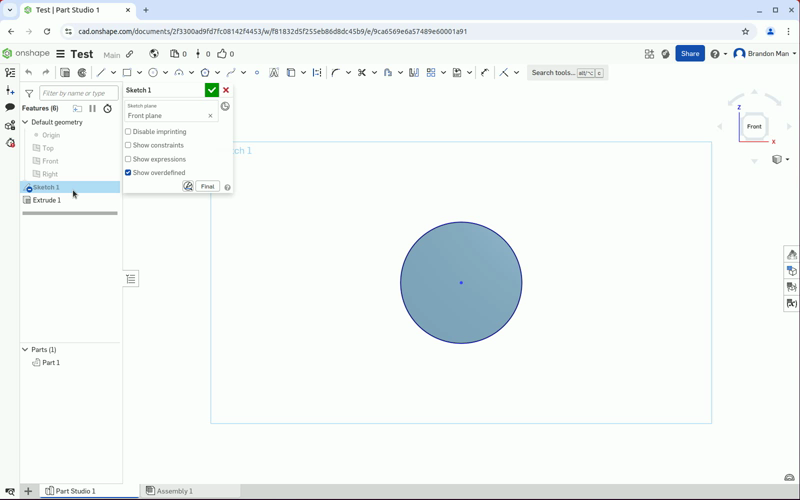
mouse_move(229, 92)
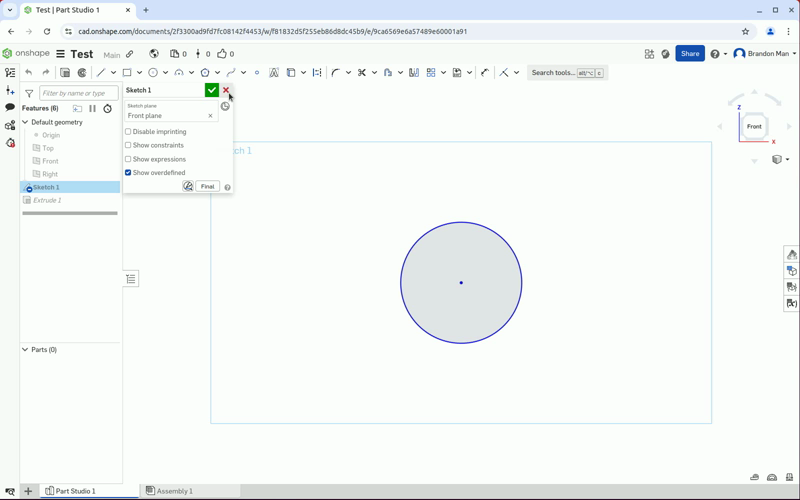
click(229, 92)
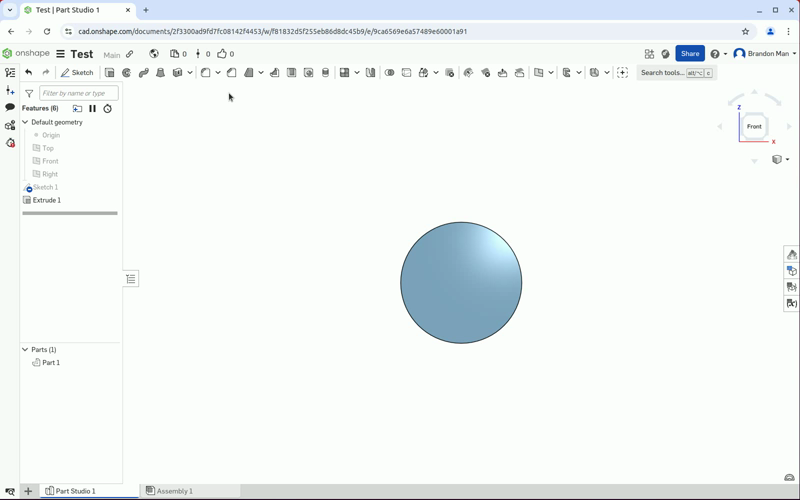
mouse_move(73, 352)
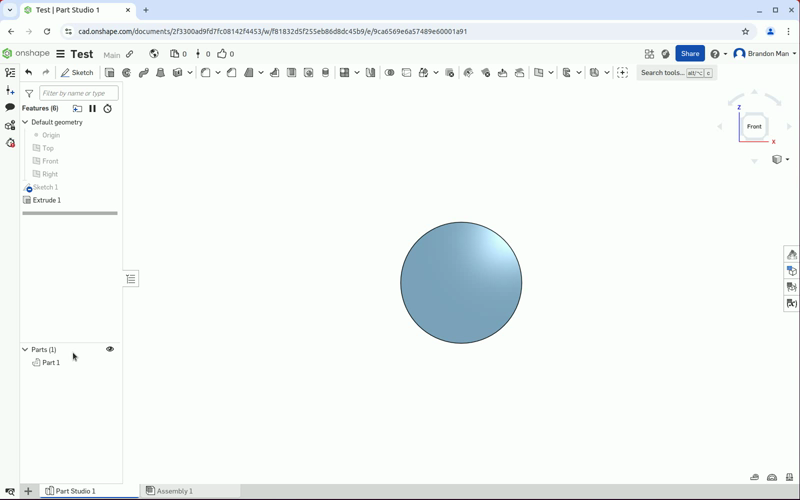
key(y)
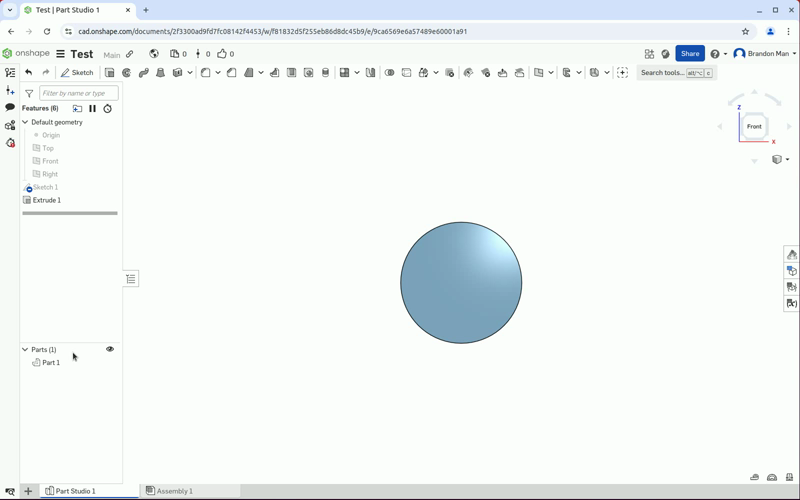
key(shift+p)
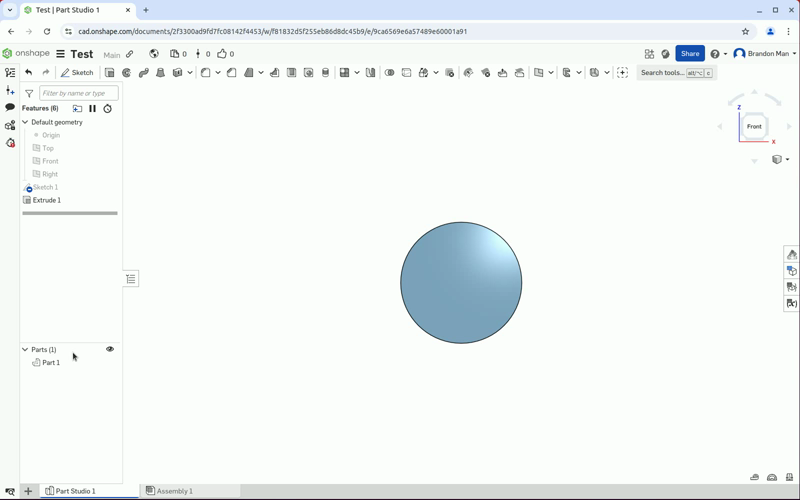
key(space)
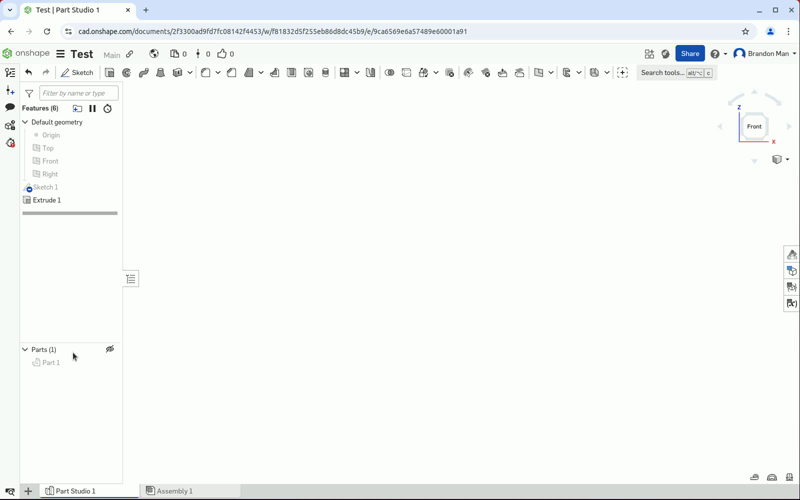
key_down(shift)
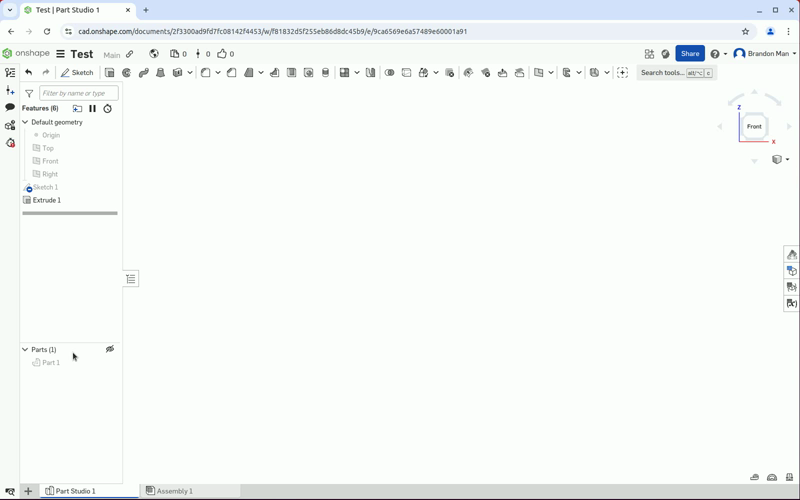
key(down)
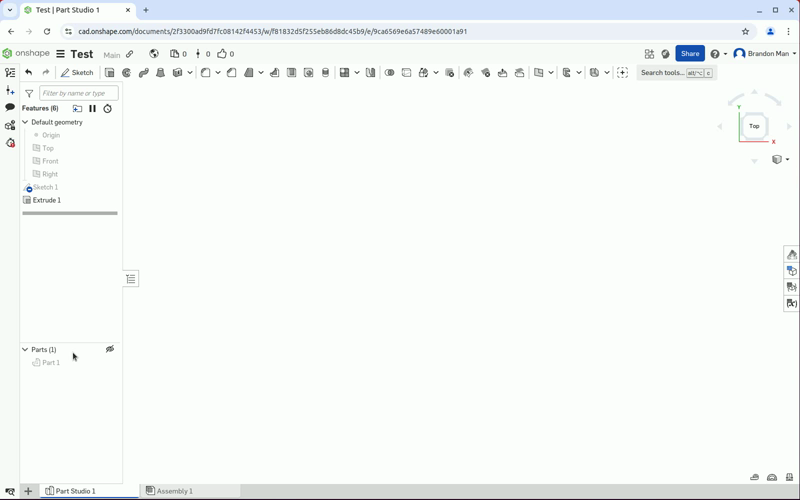
key_up(shift)
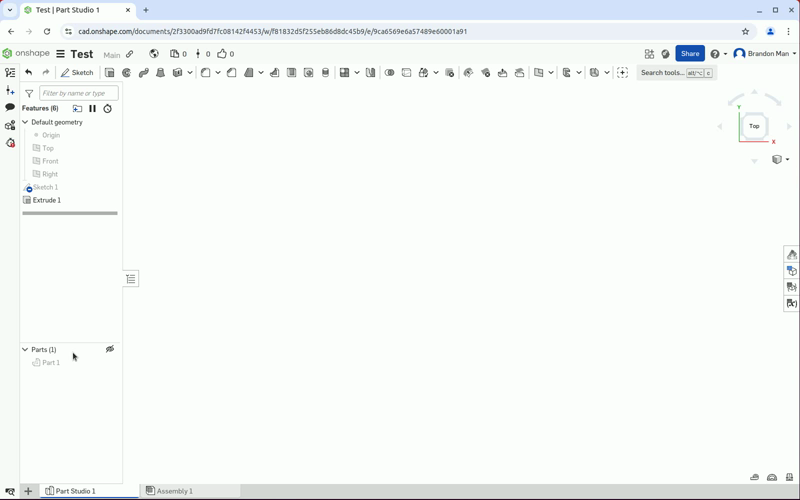
mouse_move(73, 352)
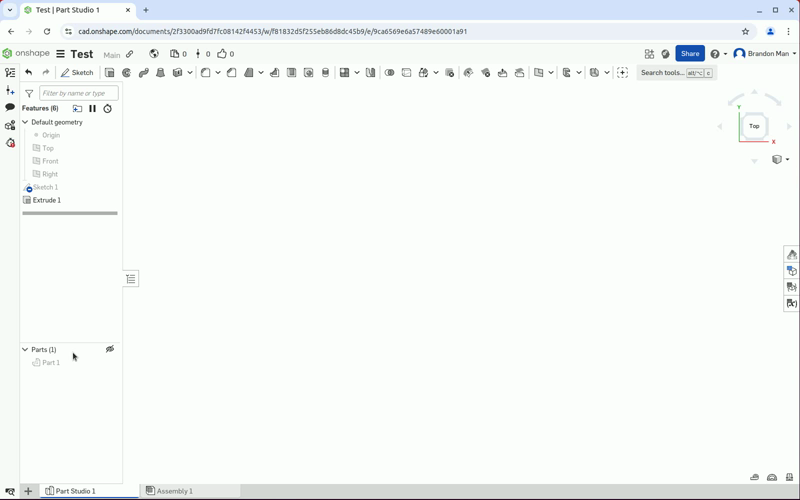
key(shift+y)
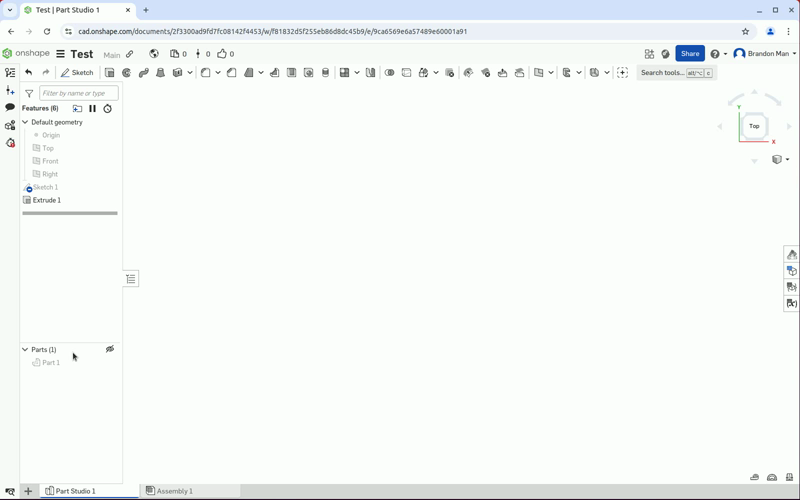
key(shift+s)
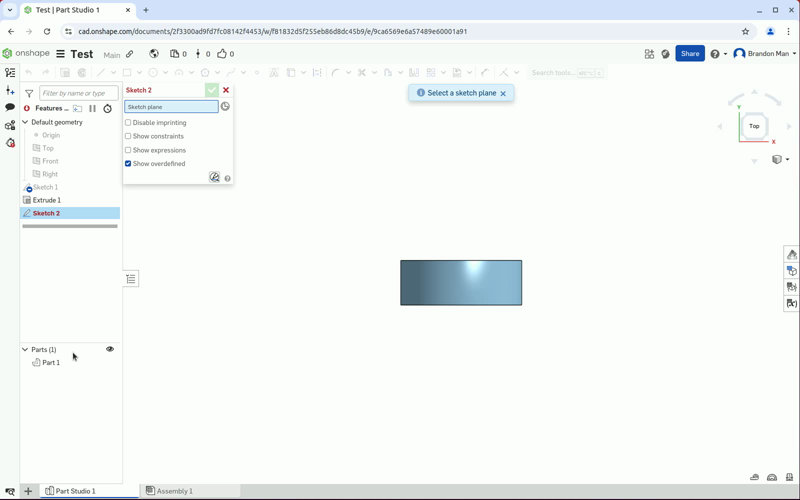
mouse_move(73, 150)
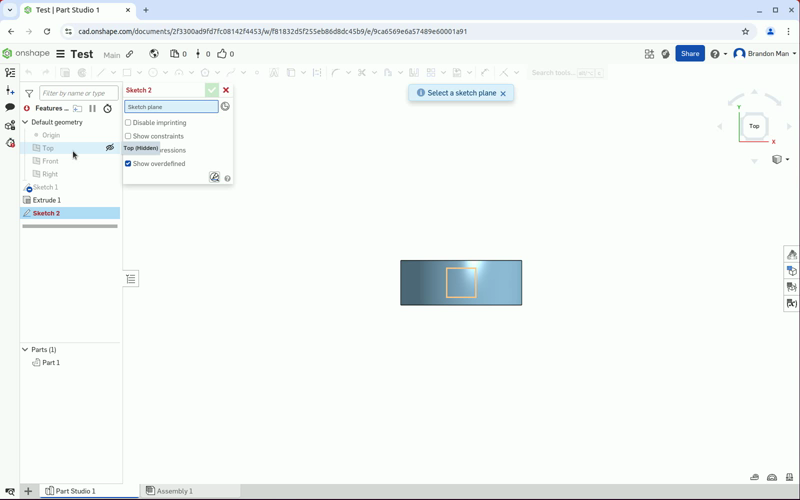
click(73, 150)
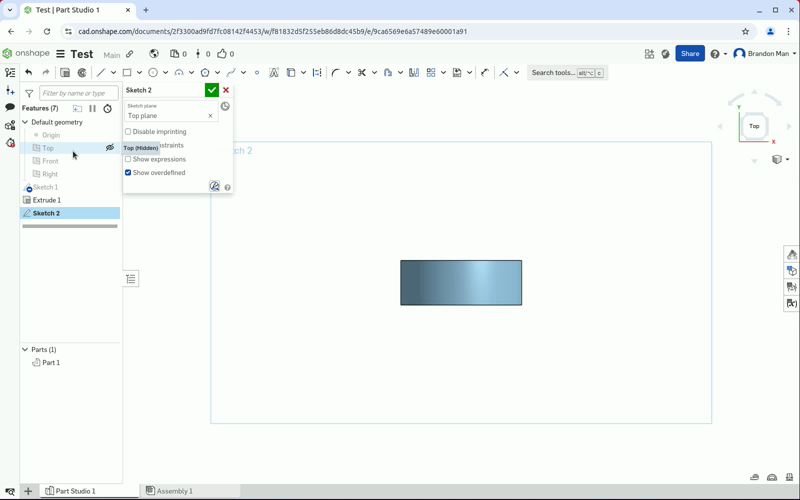
mouse_move(73, 352)
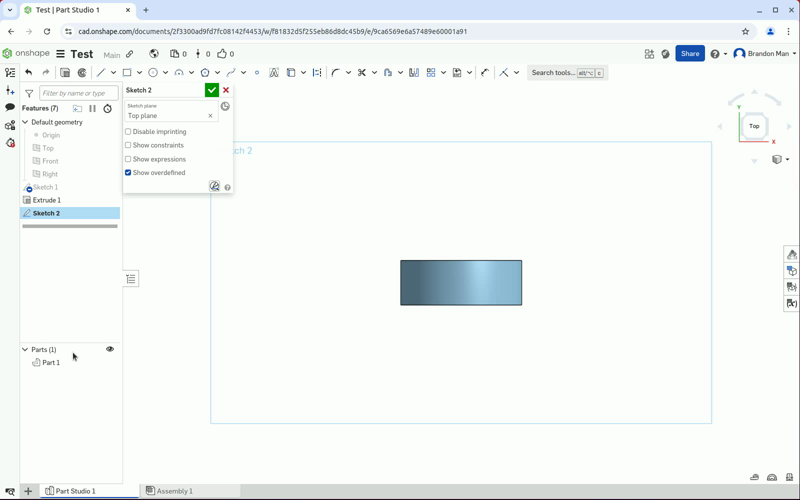
key(y)
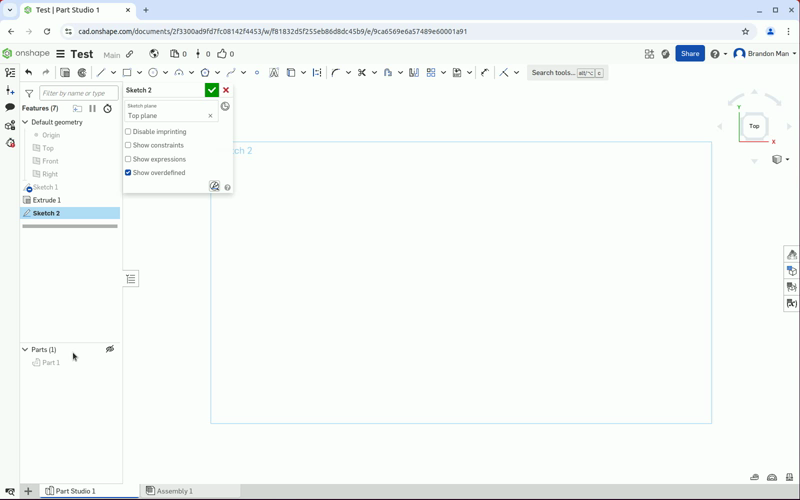
key(c)
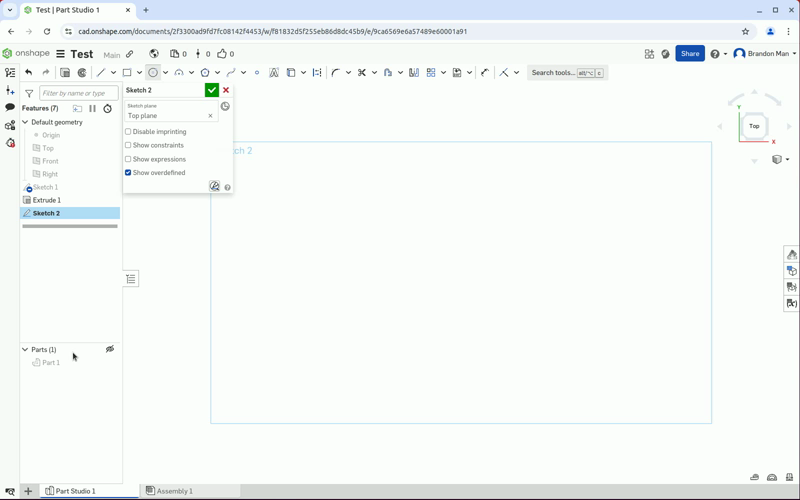
key_down(shift)
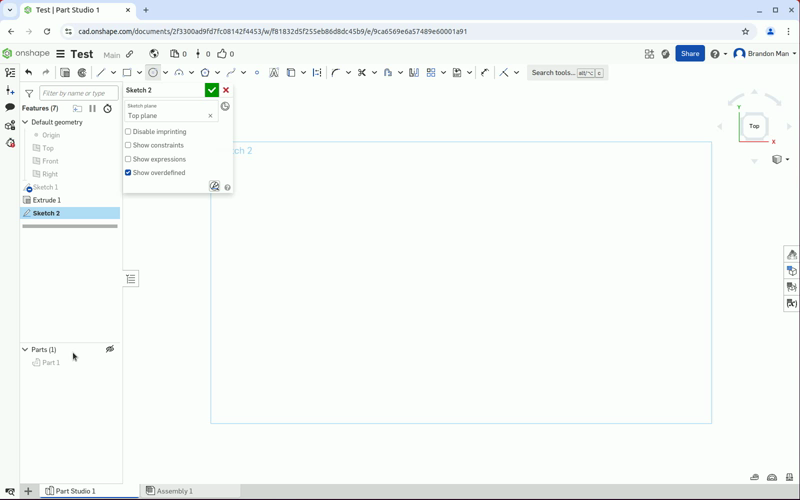
mouse_move(460, 282)
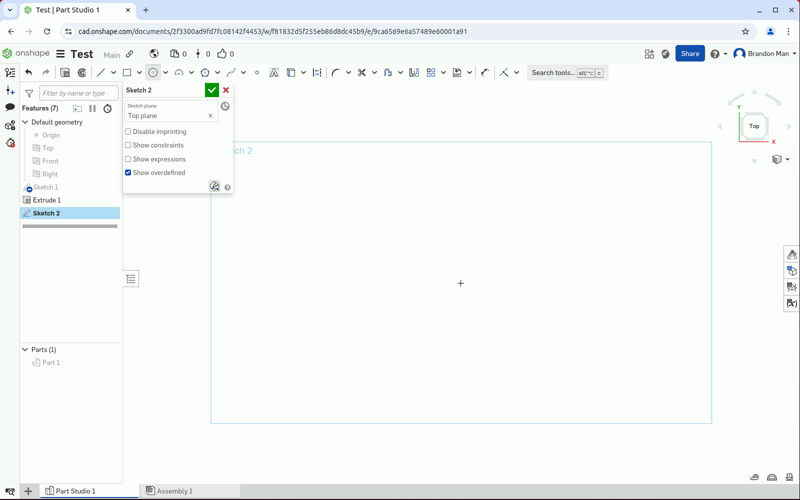
click(460, 282)
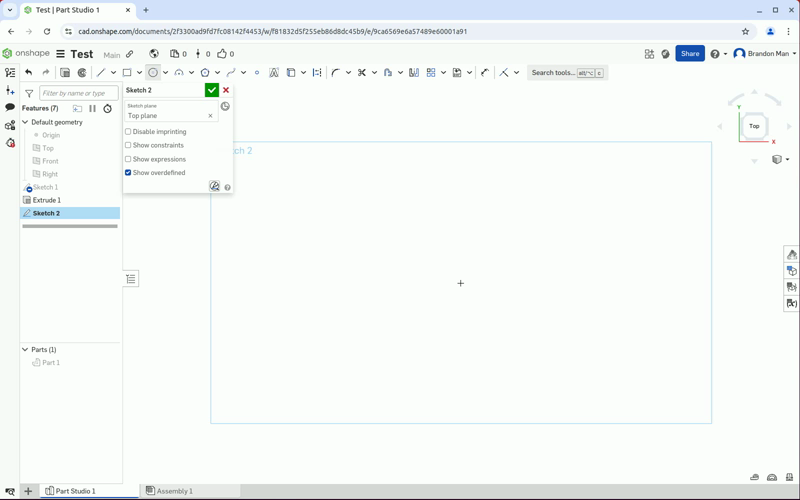
key_up(shift)
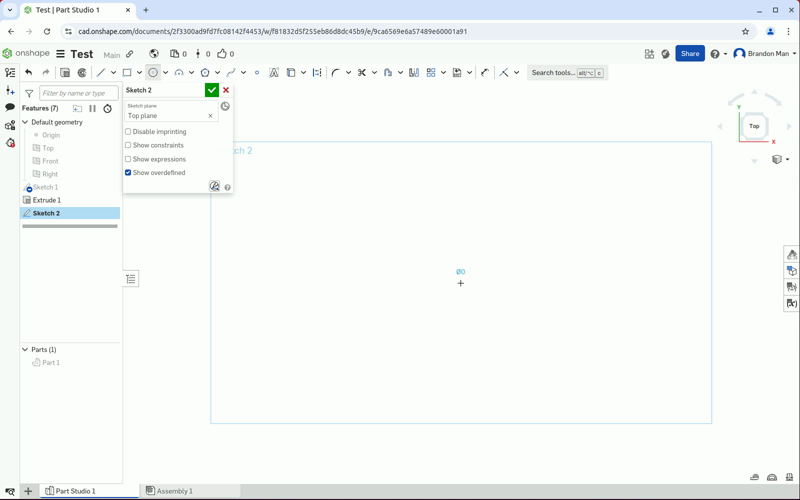
mouse_move(472, 282)
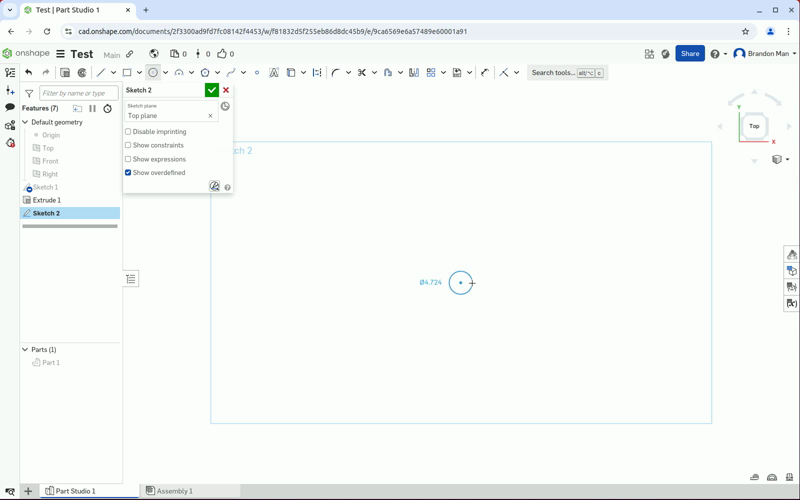
click(472, 282)
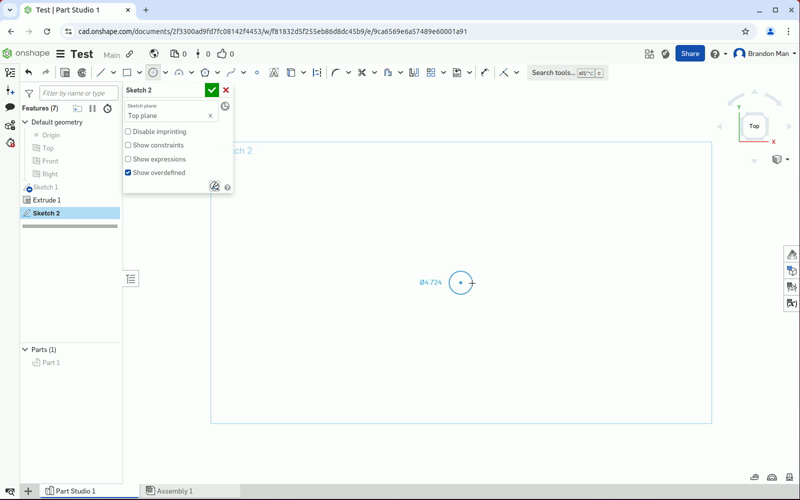
key(esc)
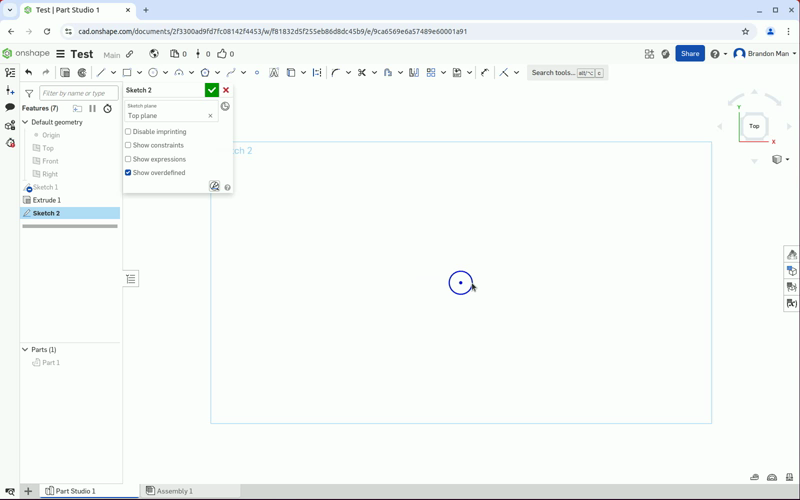
mouse_move(461, 282)
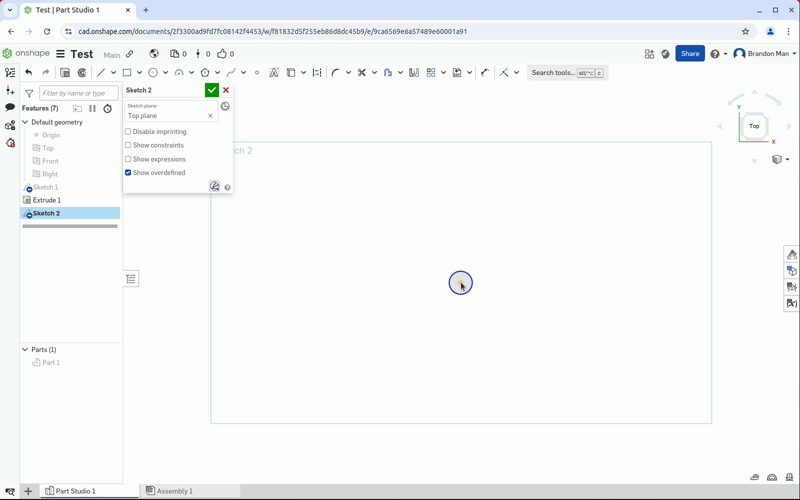
scroll(6)
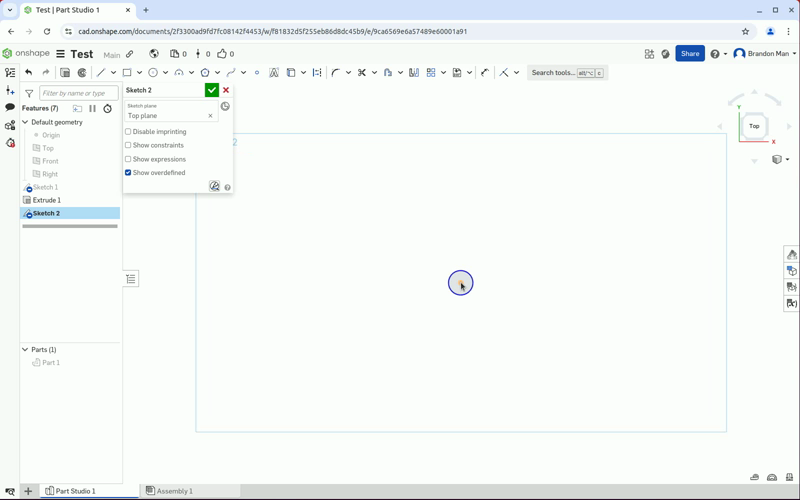
scroll(6)
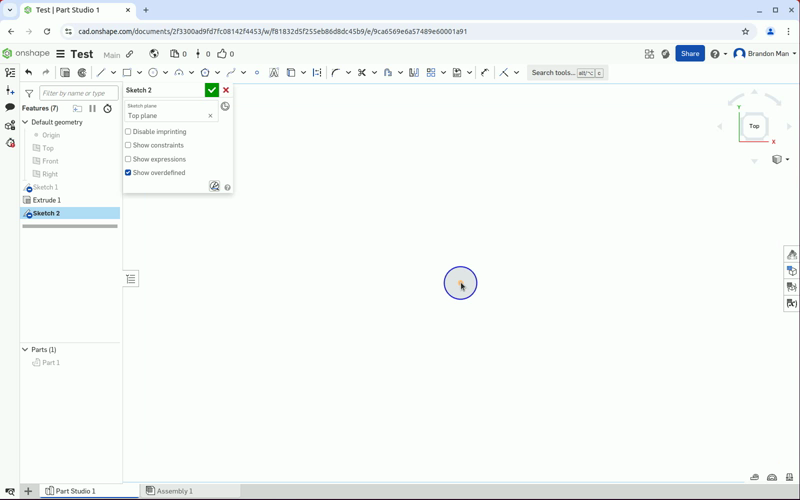
scroll(6)
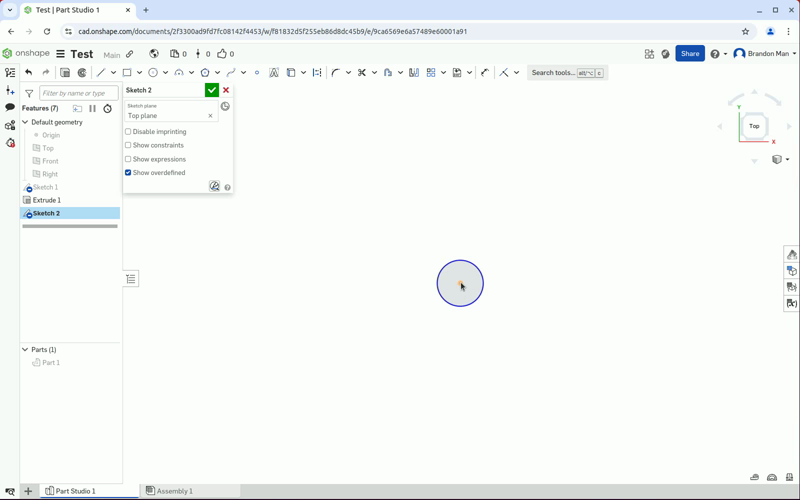
scroll(6)
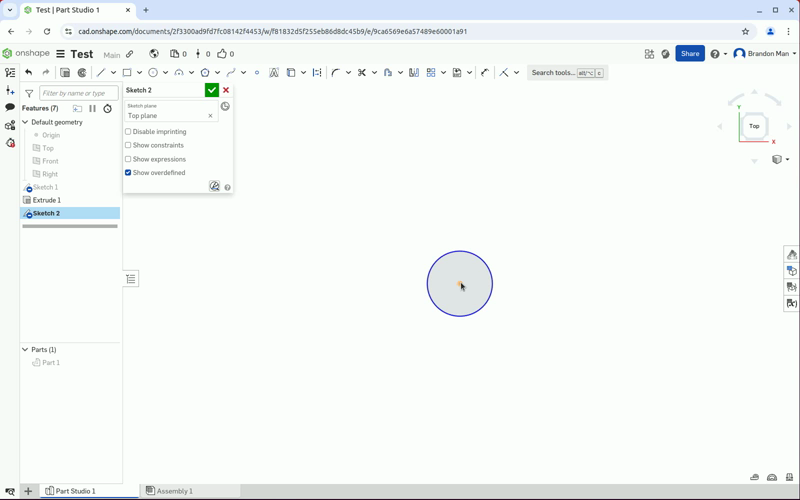
scroll(6)
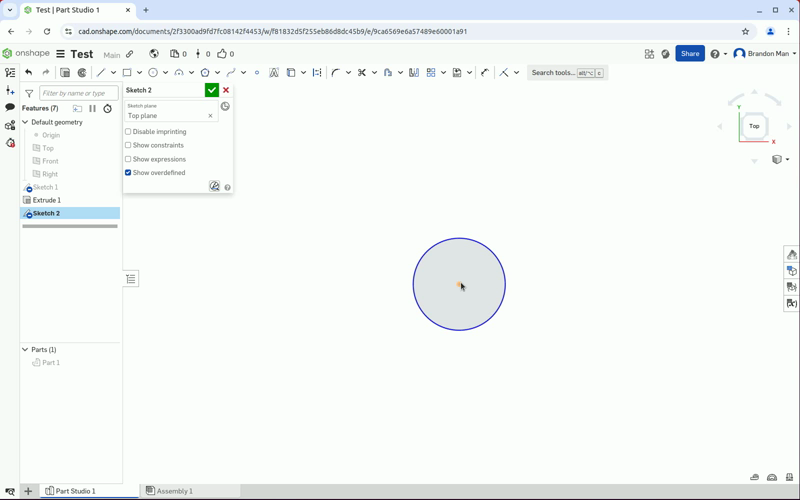
scroll(6)
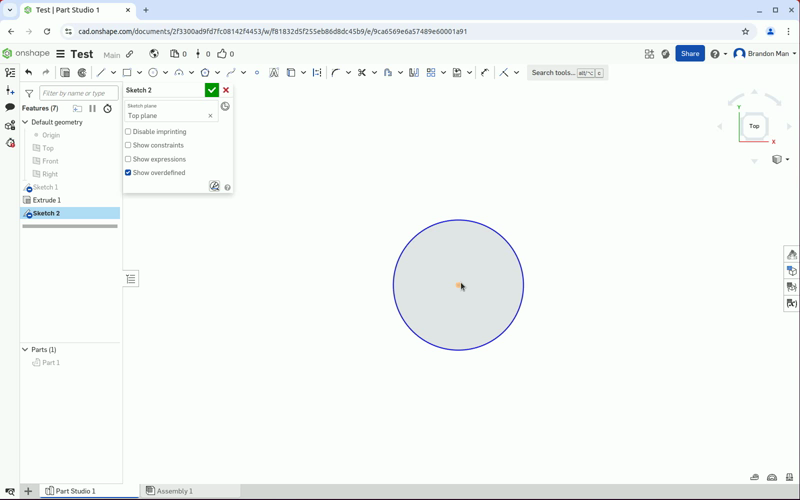
scroll(6)
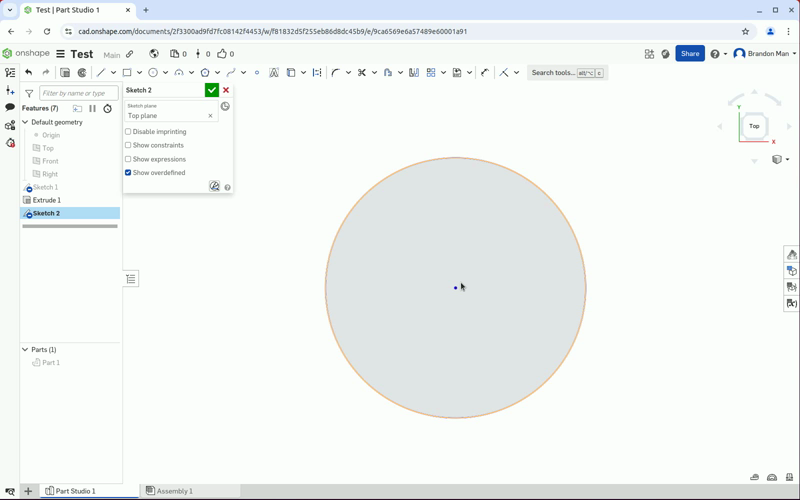
click(461, 282)
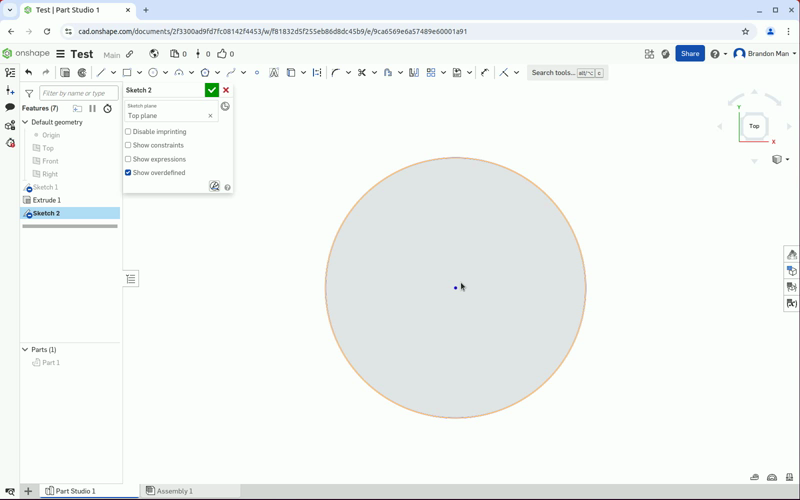
scroll(-6)
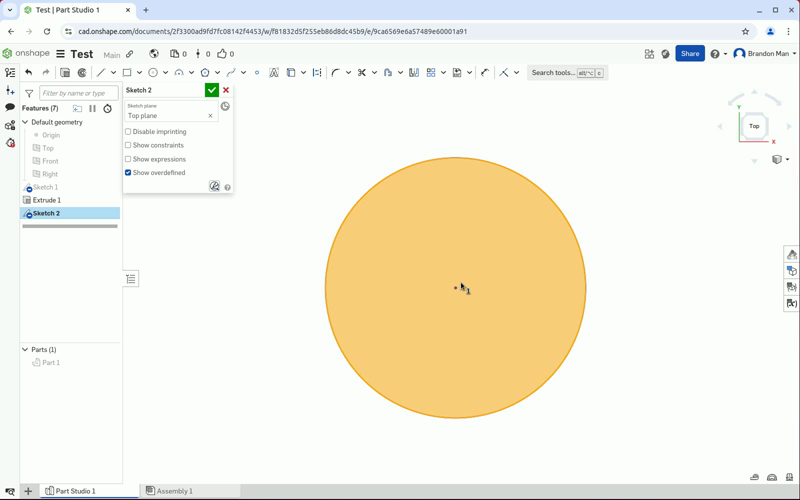
scroll(-6)
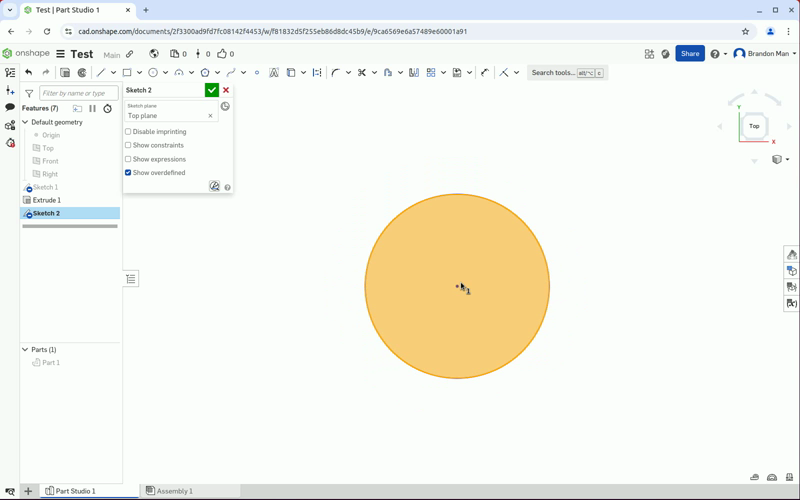
scroll(-6)
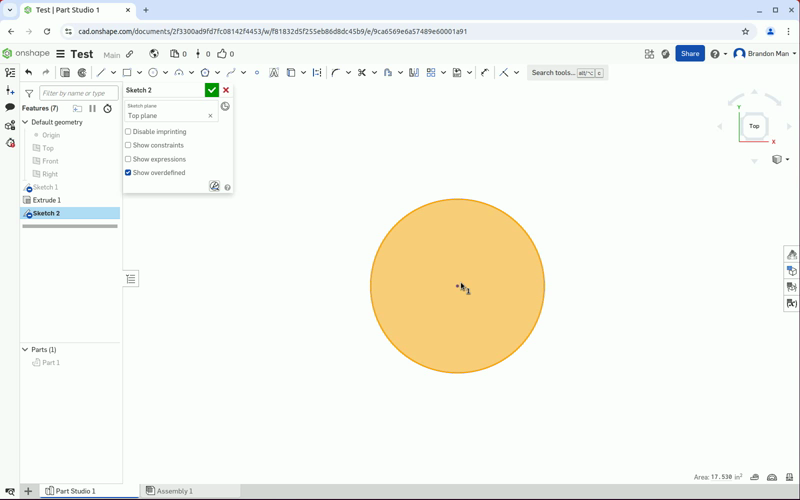
scroll(-6)
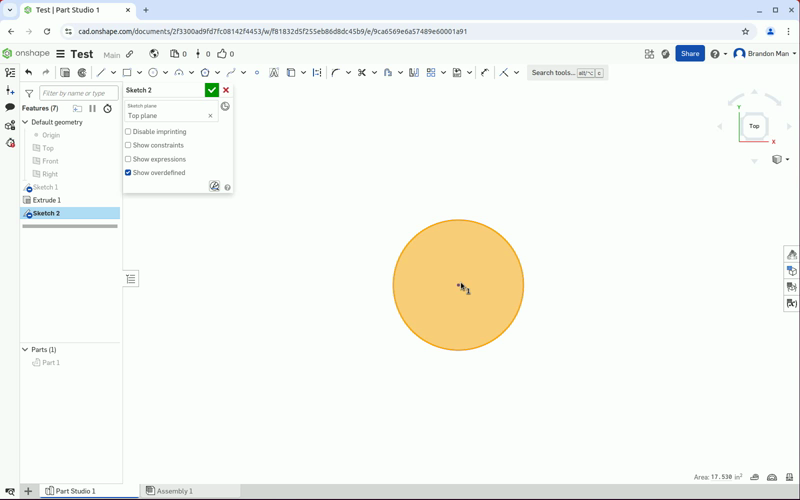
scroll(-6)
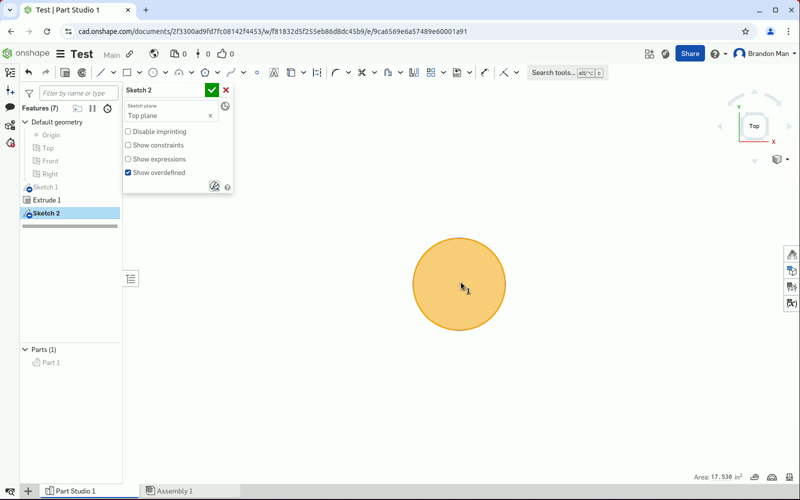
scroll(-6)
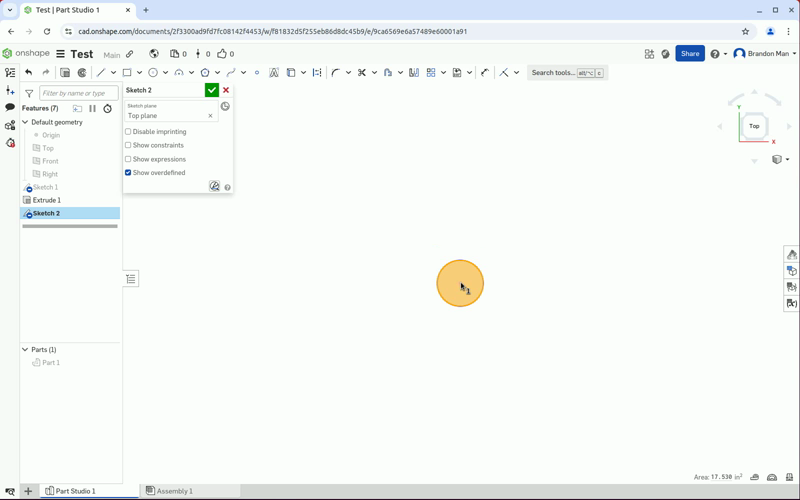
scroll(-6)
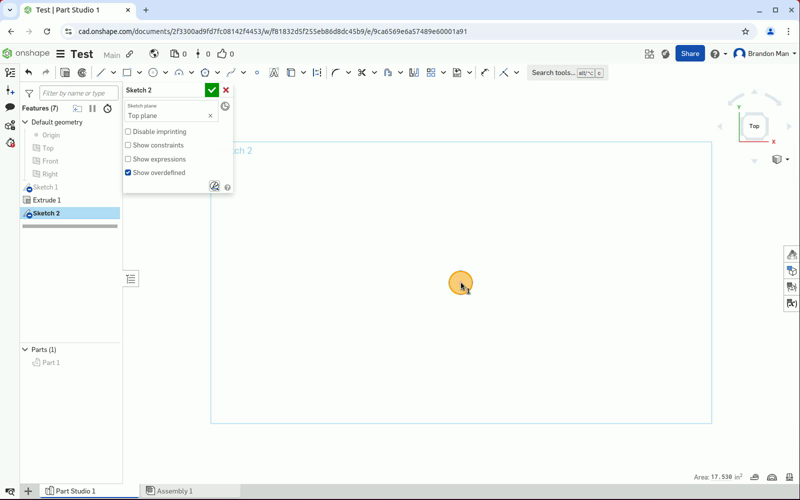
mouse_move(73, 352)
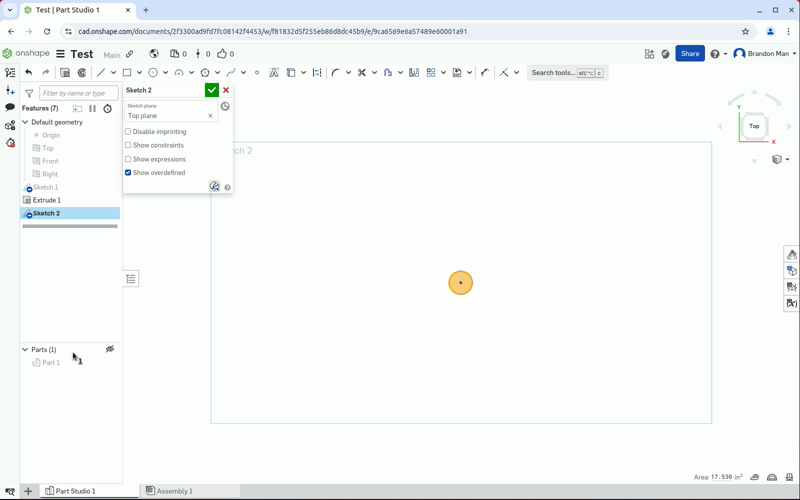
key(shift+y)
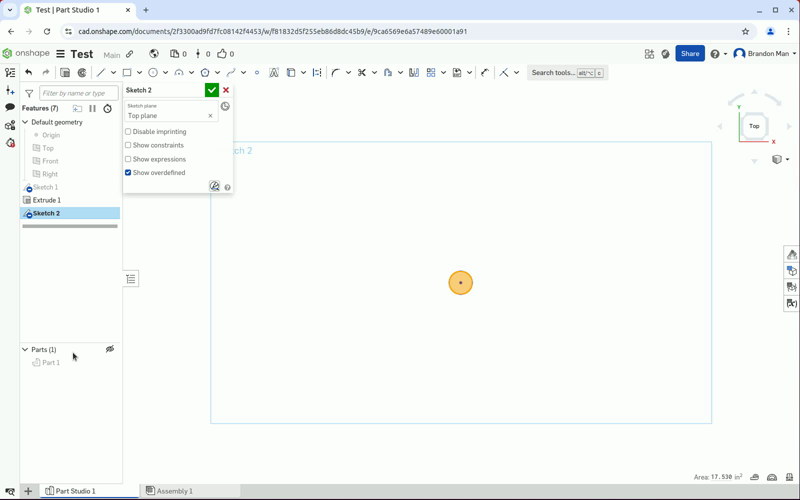
key(shift+e)
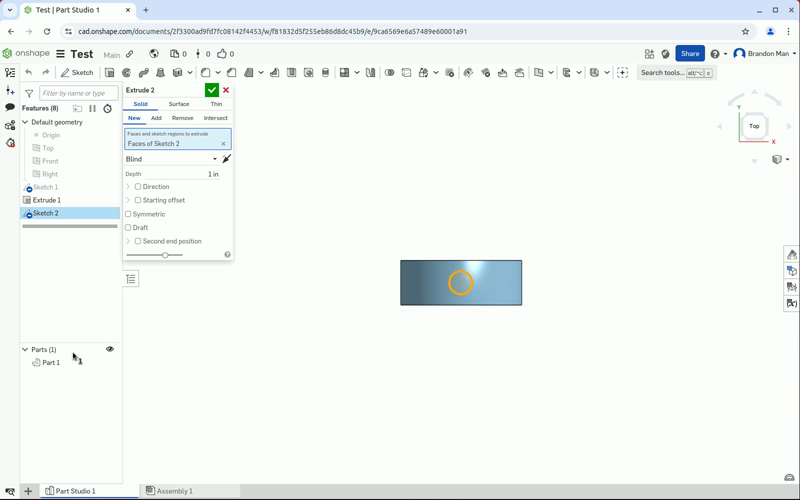
mouse_move(143, 106)
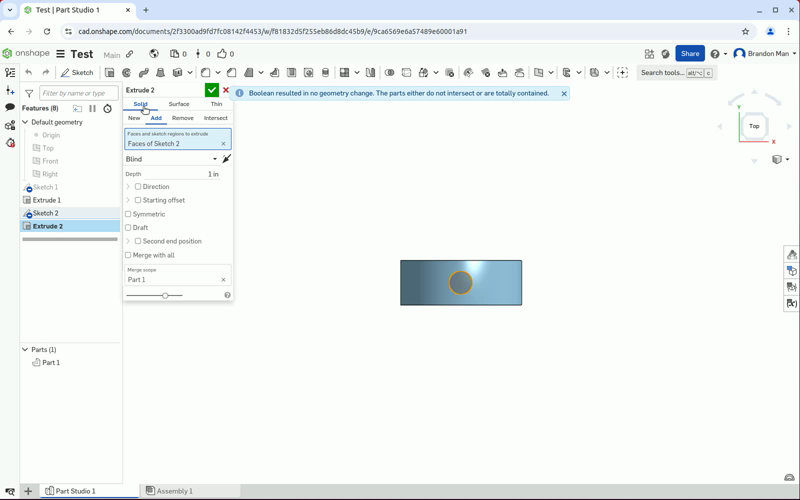
click(143, 106)
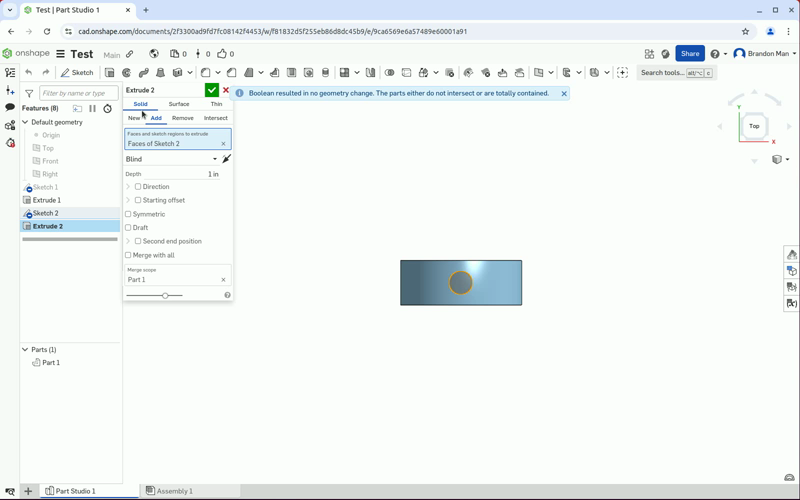
mouse_move(137, 120)
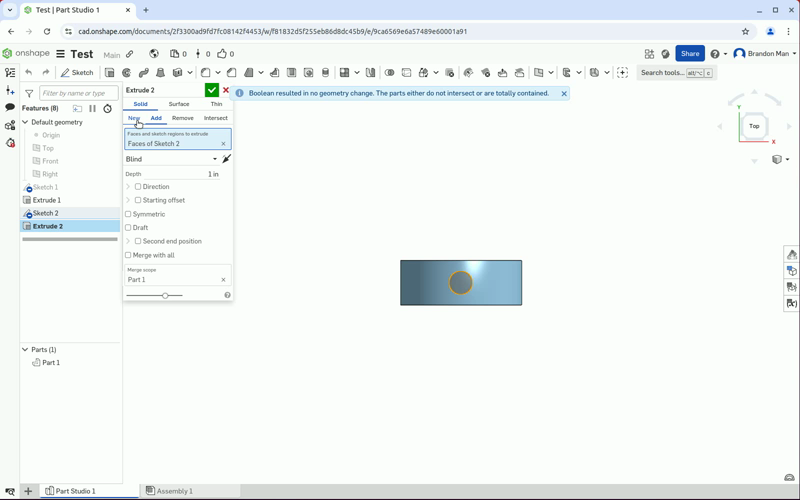
click(137, 120)
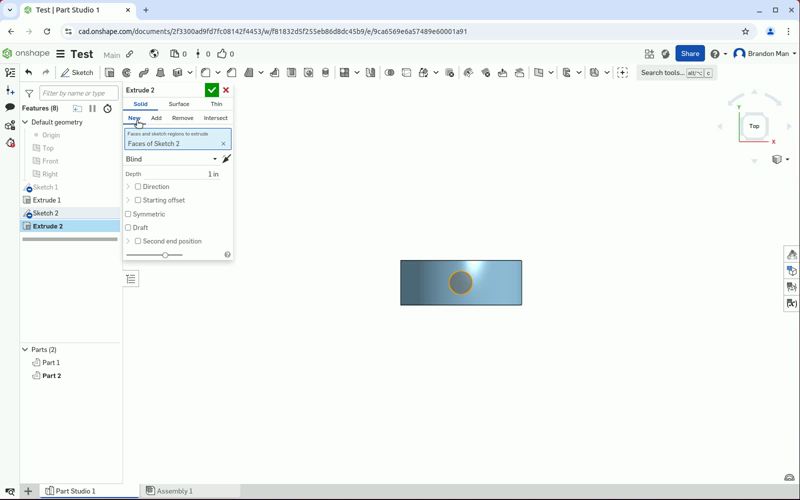
key(tab, 4)
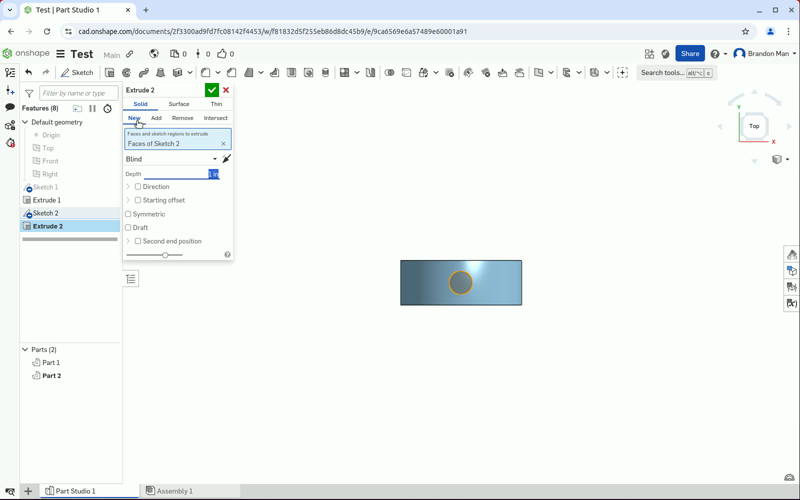
text(46.216)
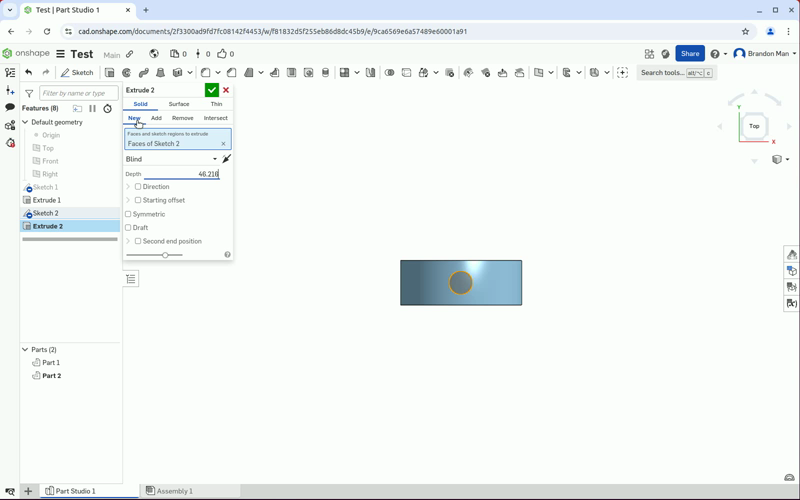
key(tab, 3)
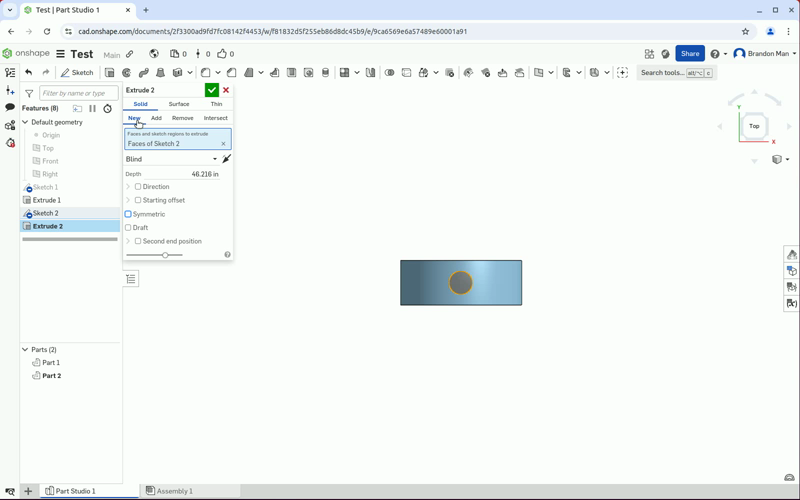
key(space)
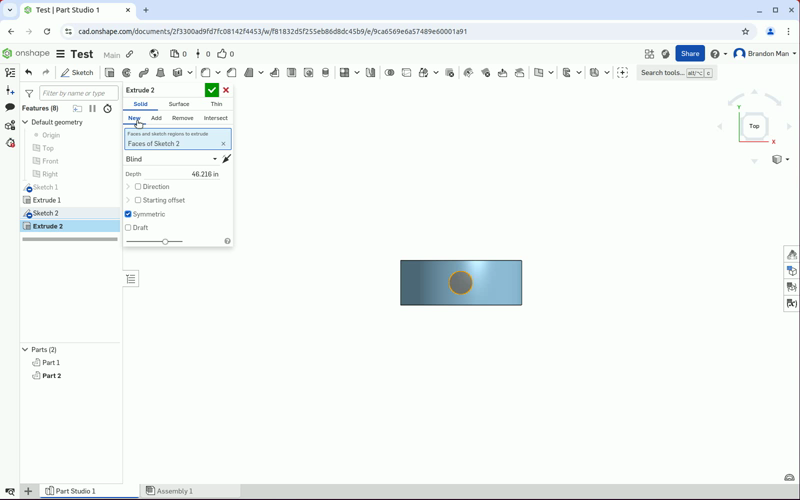
key(enter)
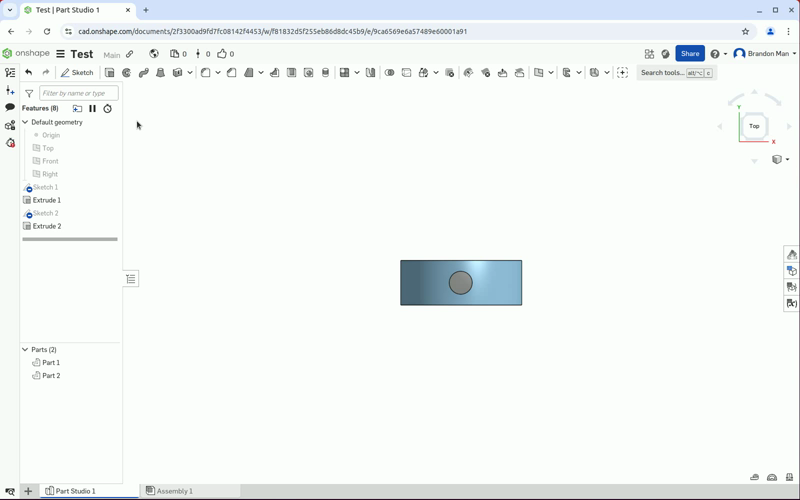
key(shift+h)
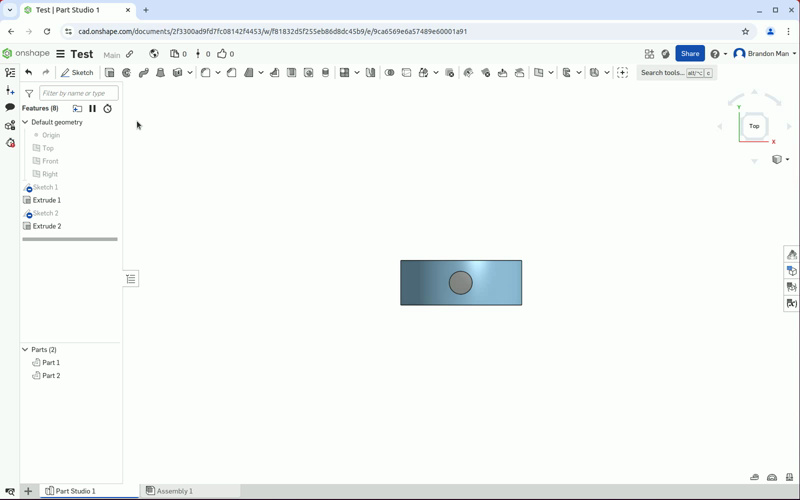
key(shift+h)
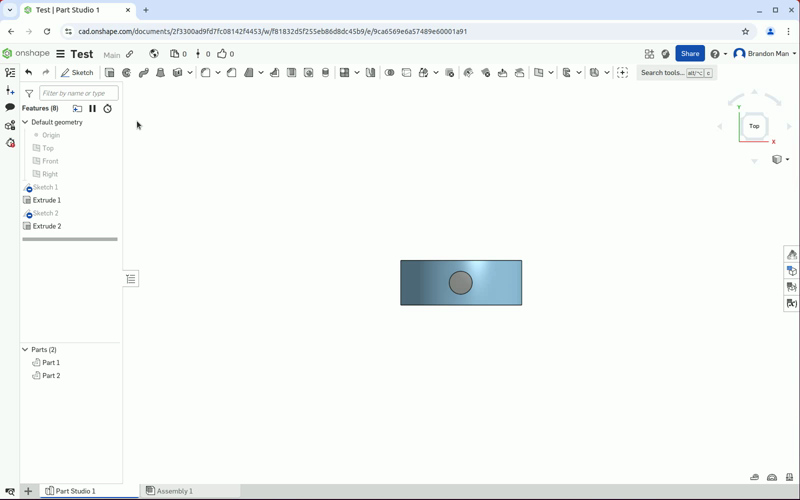
mouse_move(73, 189)
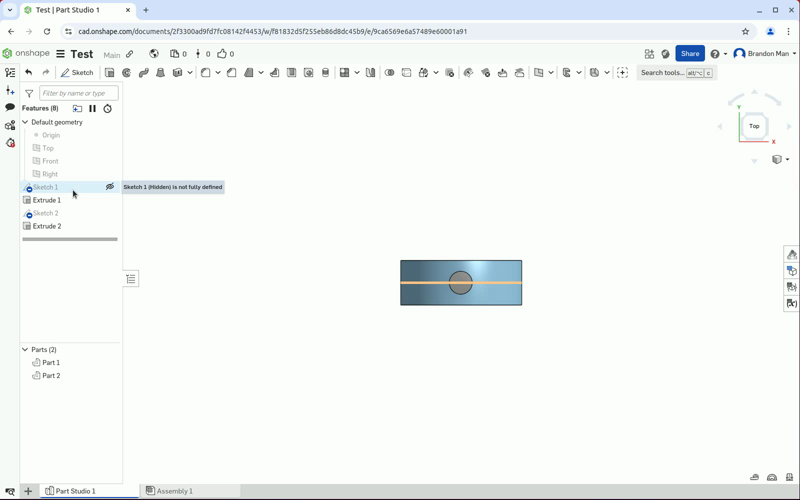
click(73, 189)
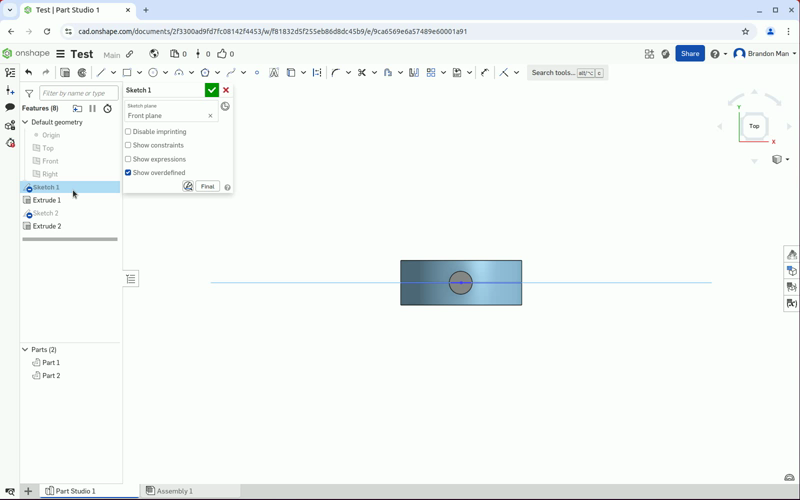
mouse_move(229, 92)
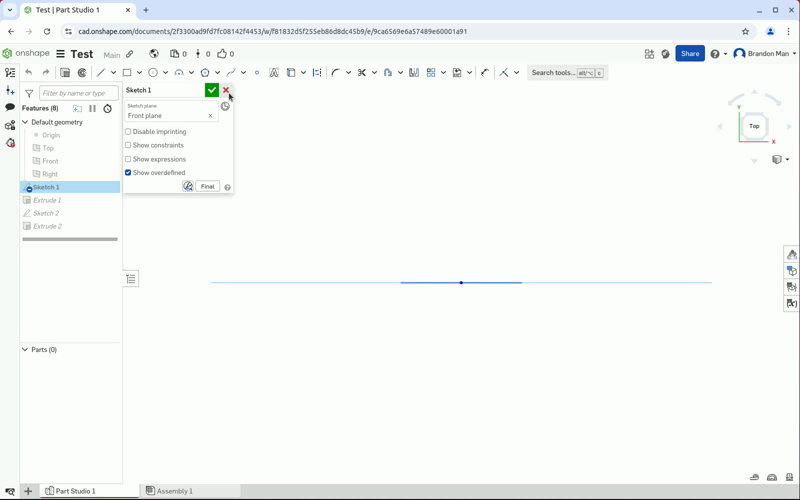
click(229, 92)
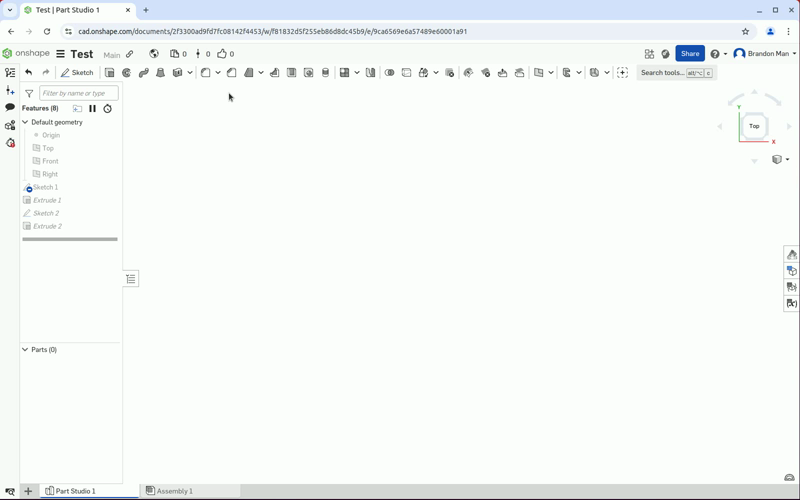
mouse_move(73, 352)
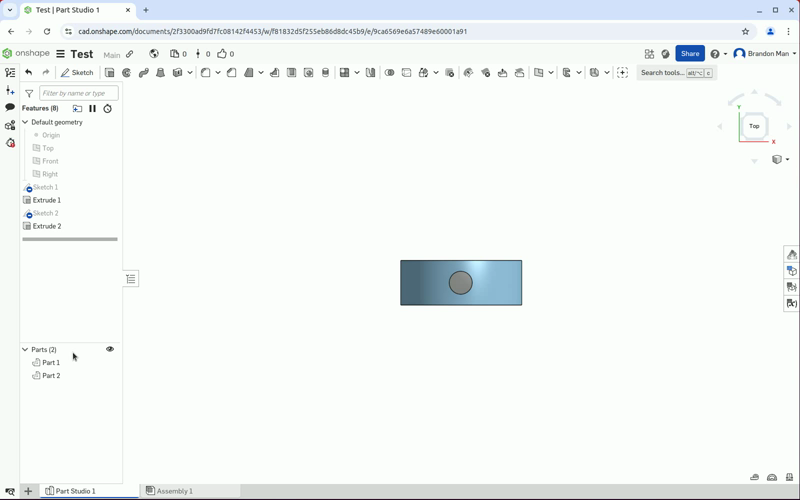
key(y)
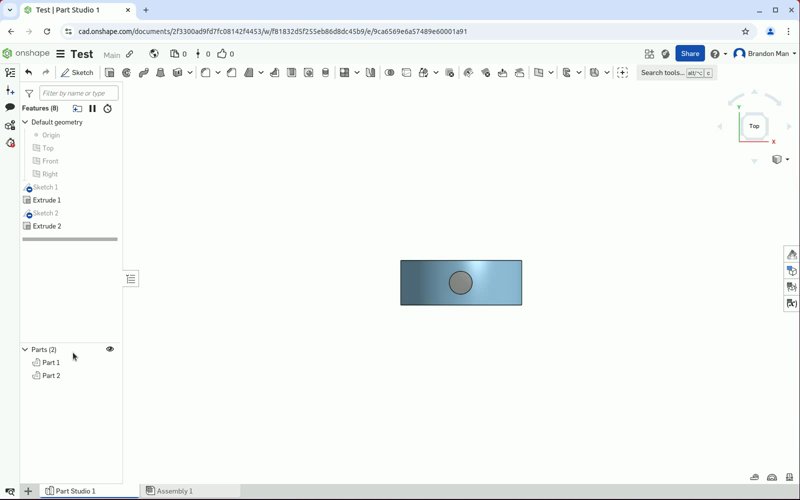
key(shift+p)
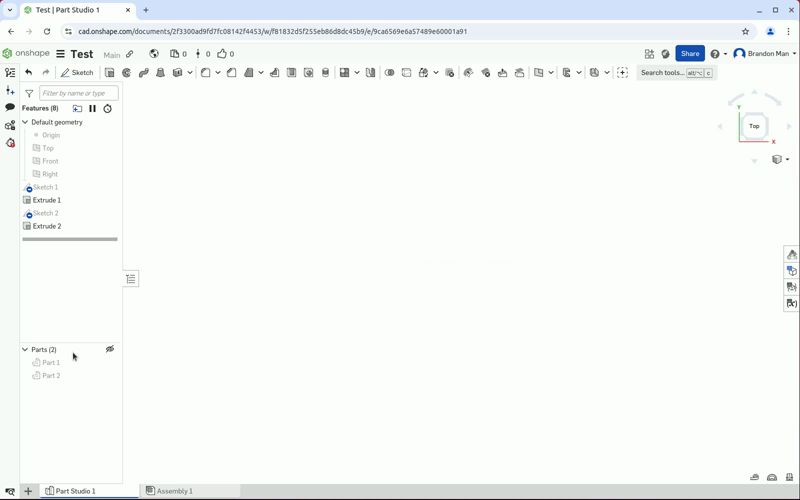
key(space)
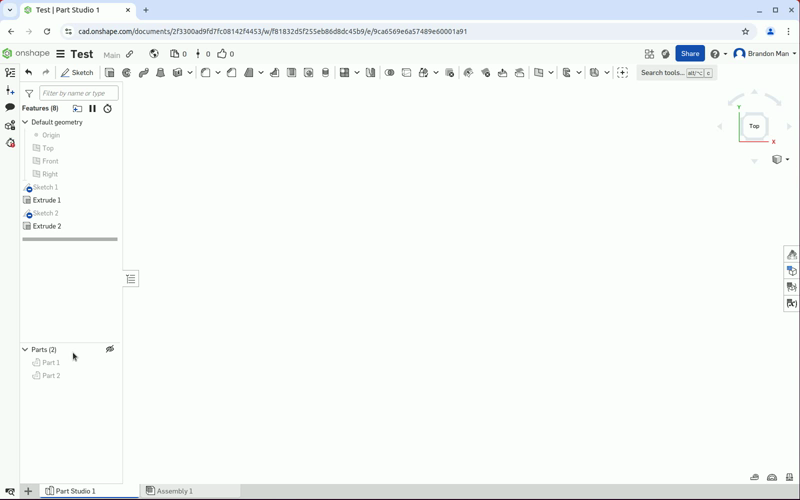
key_down(shift)
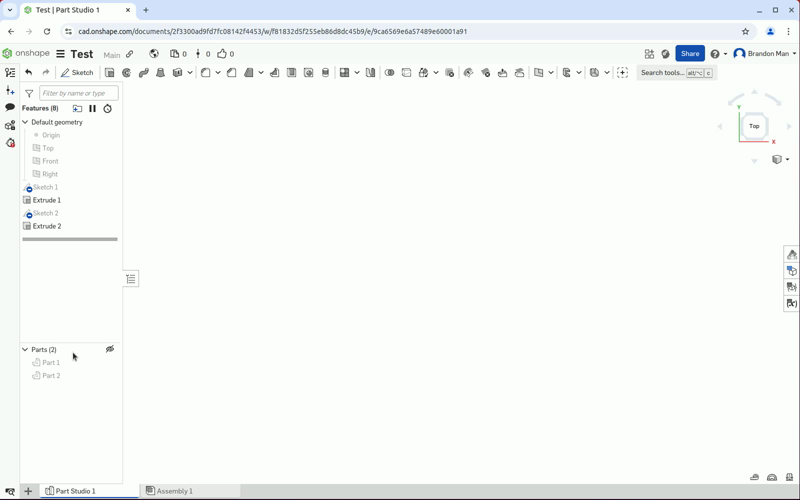
key(up)
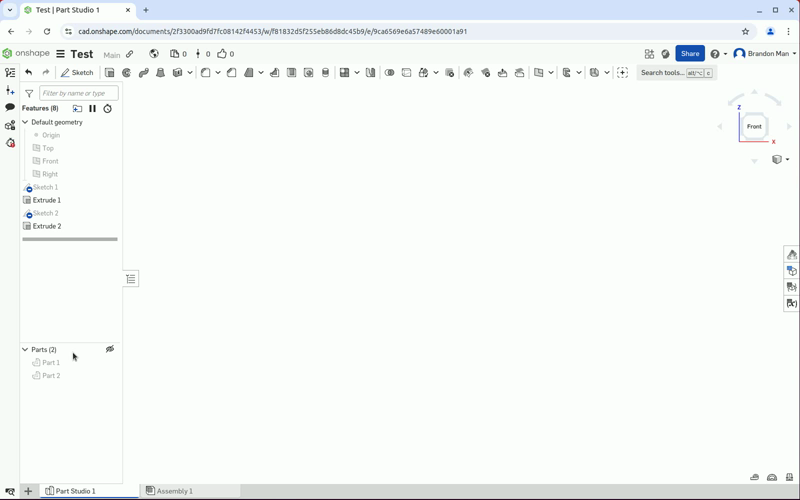
key_up(shift)
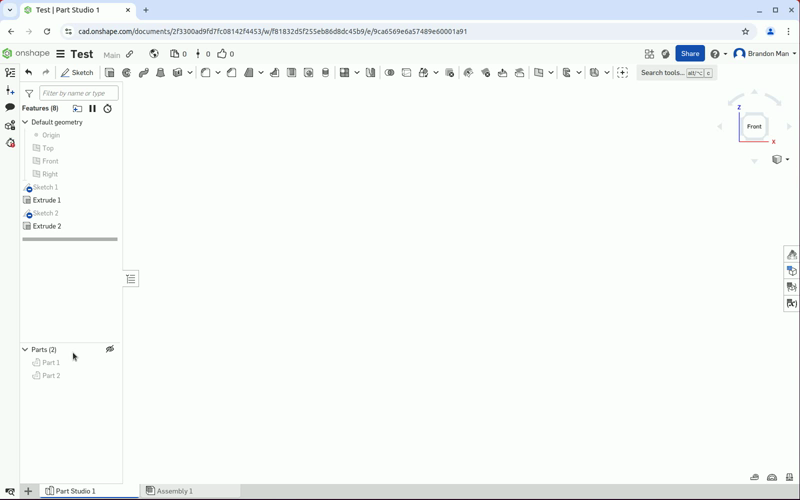
key(space)
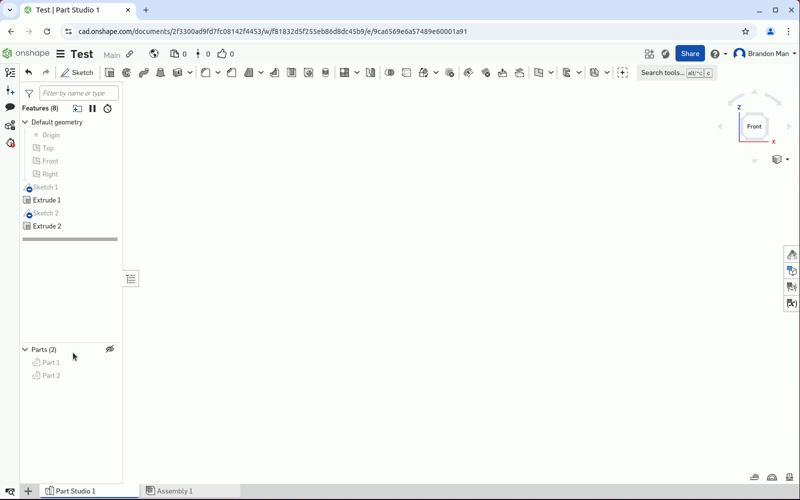
key_down(shift)
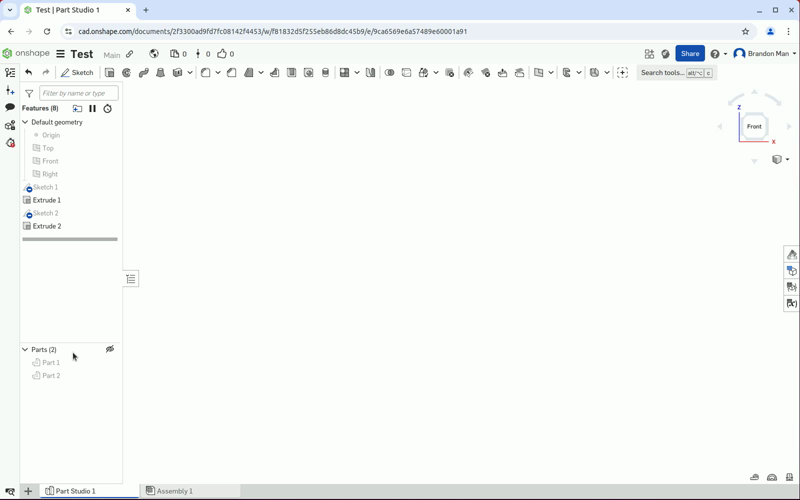
key(left)
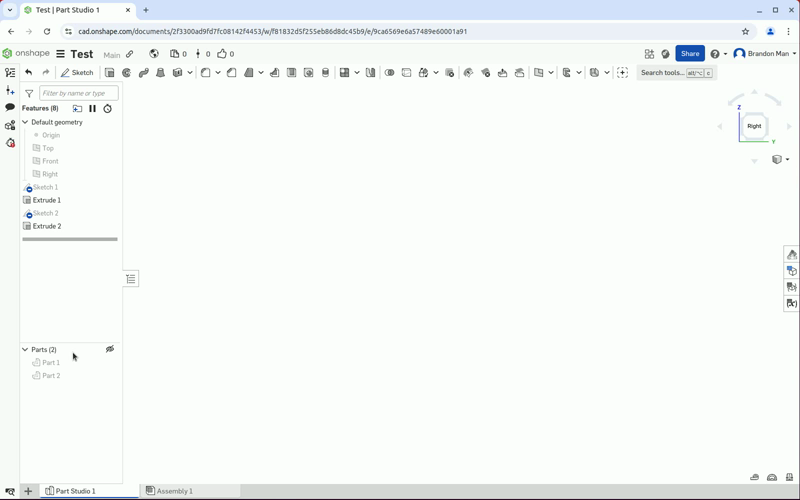
key_up(shift)
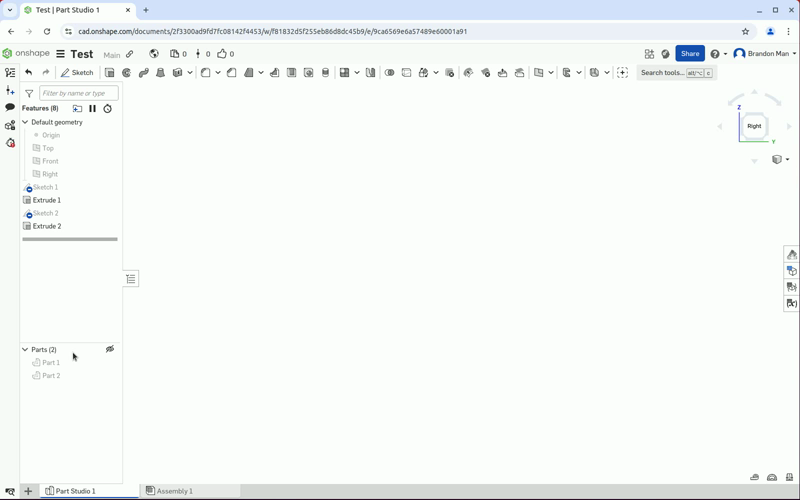
mouse_move(73, 352)
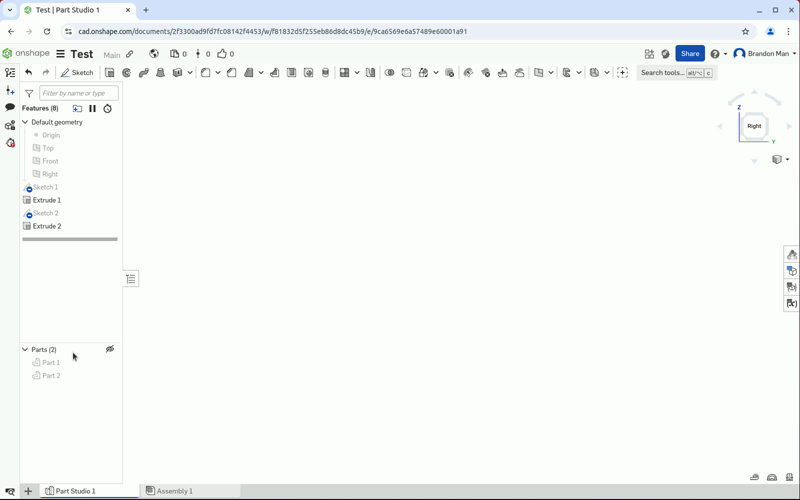
key(shift+y)
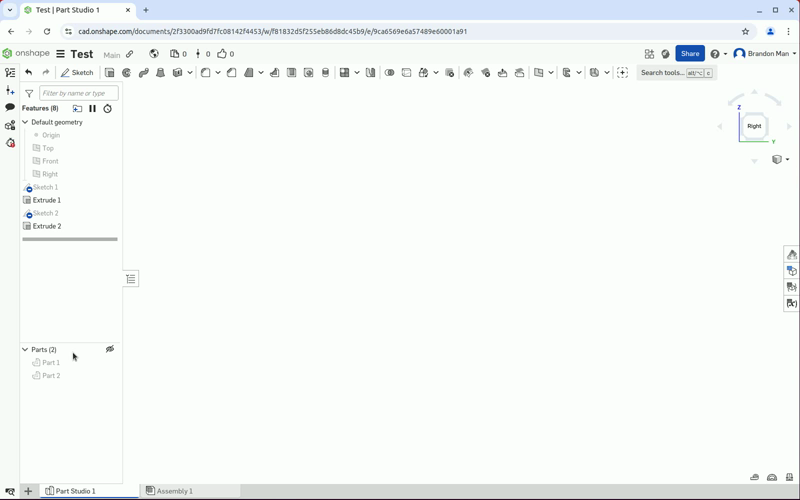
key(shift+s)
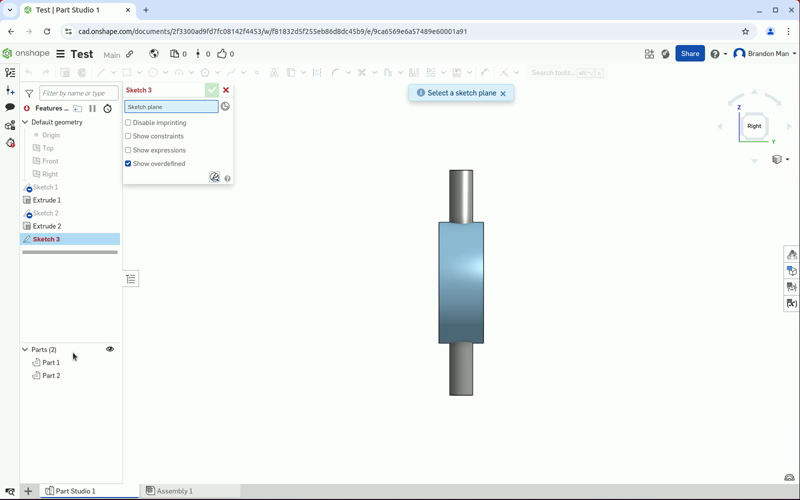
mouse_move(73, 176)
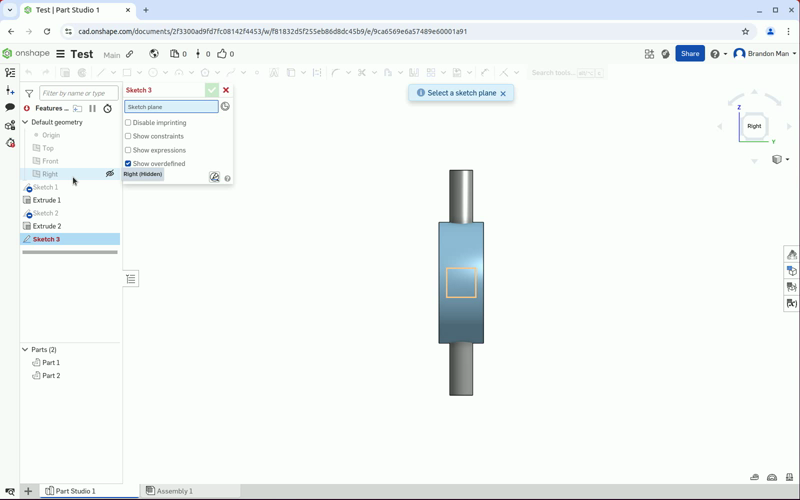
click(73, 176)
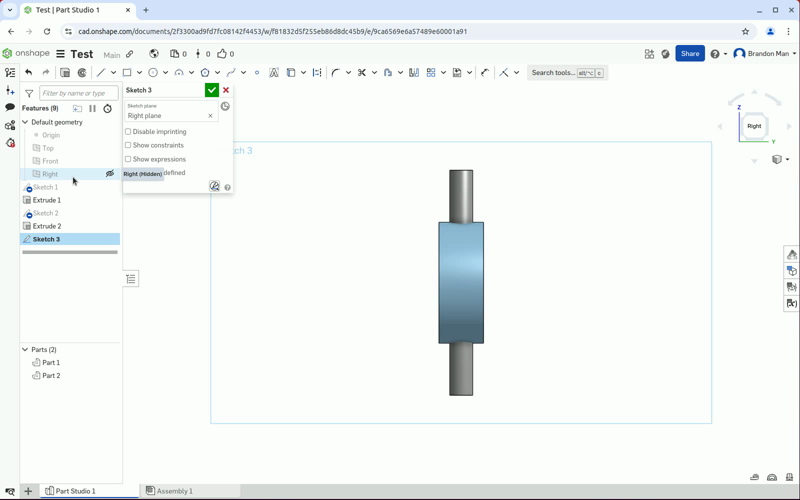
mouse_move(73, 352)
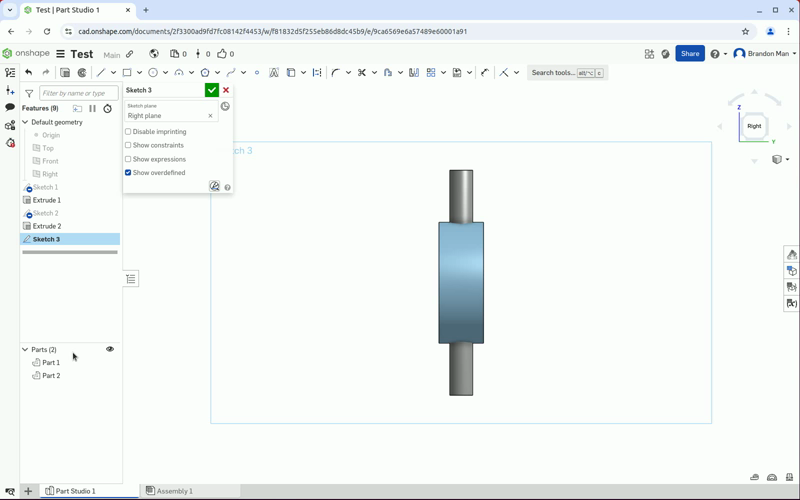
key(y)
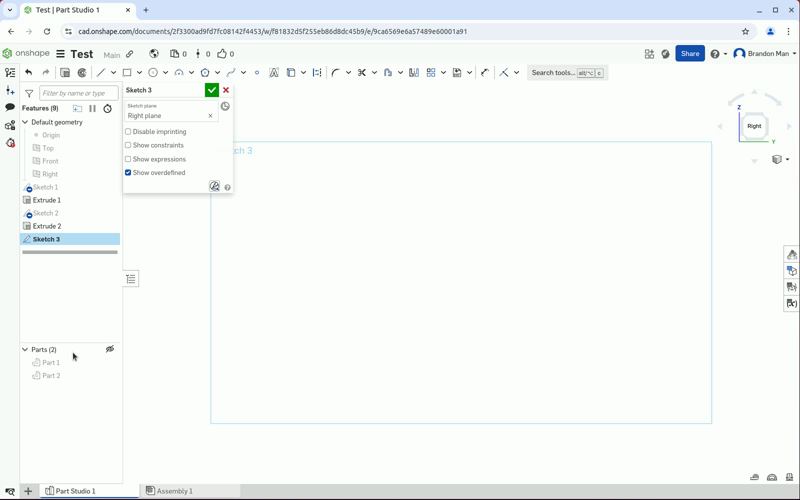
key(c)
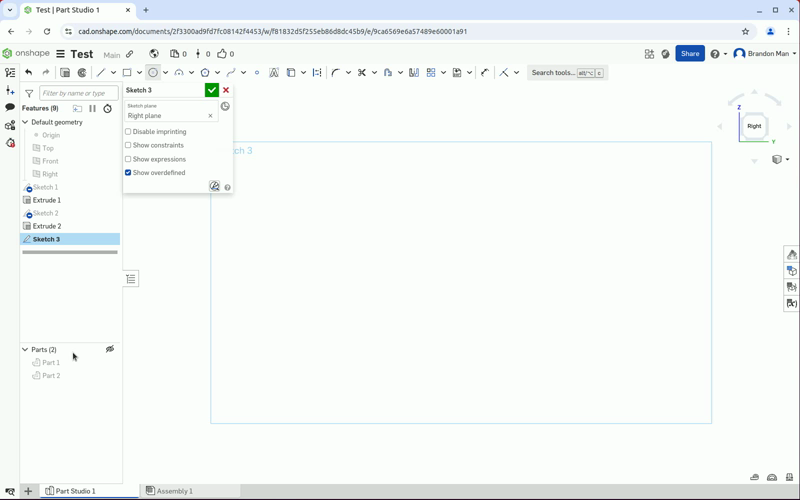
key_down(shift)
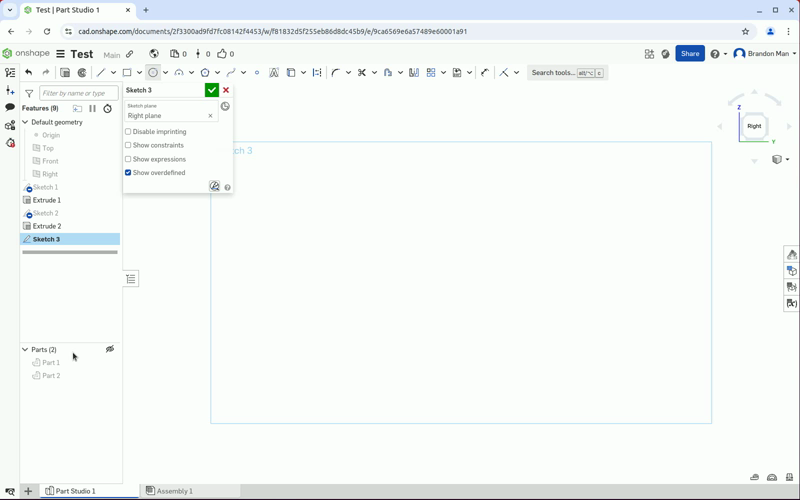
mouse_move(460, 282)
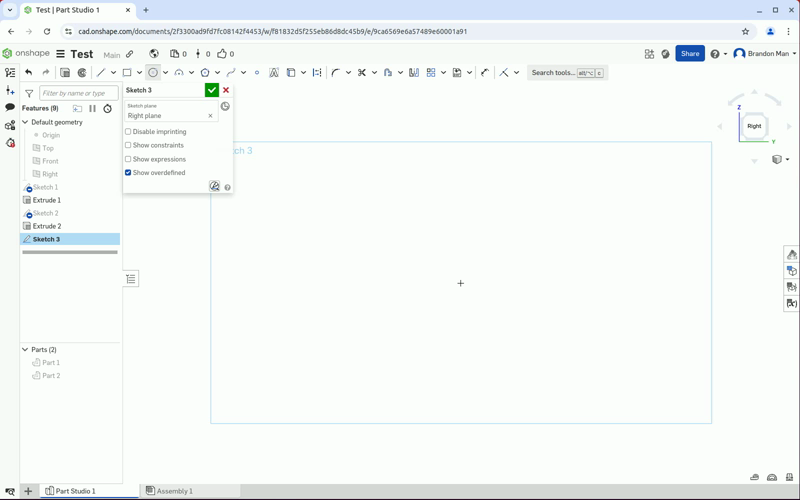
click(460, 282)
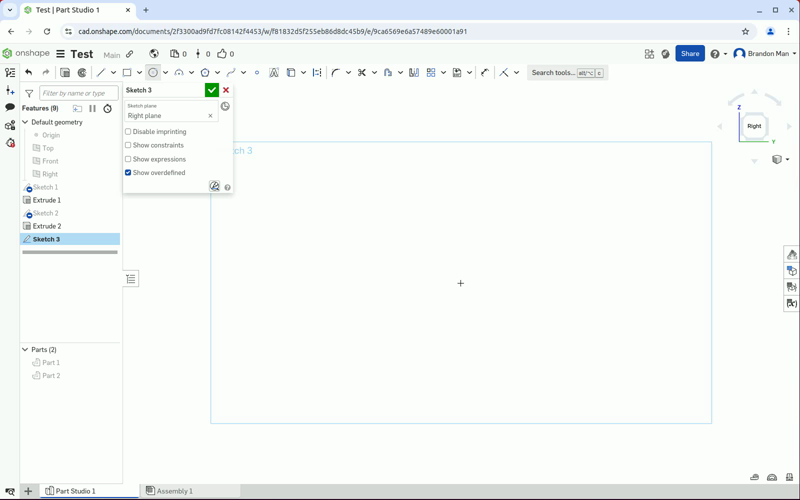
key_up(shift)
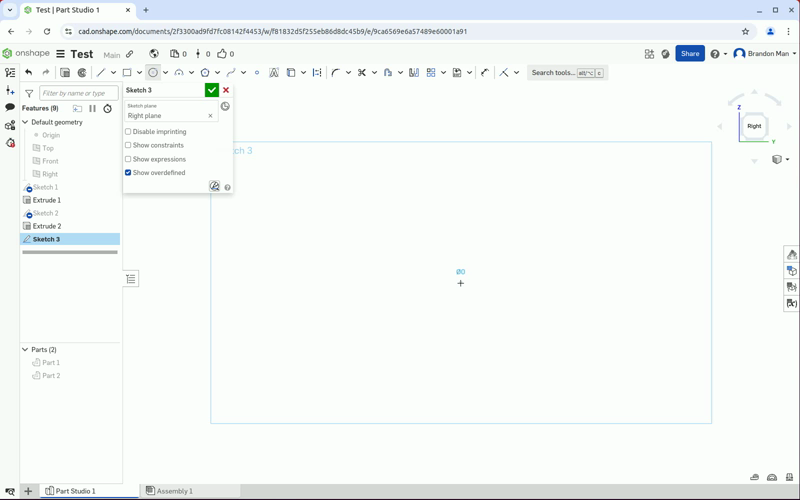
mouse_move(472, 282)
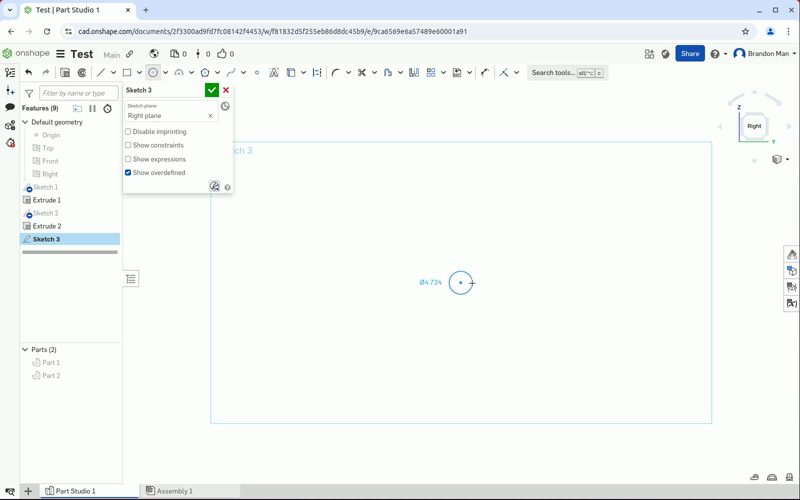
click(472, 282)
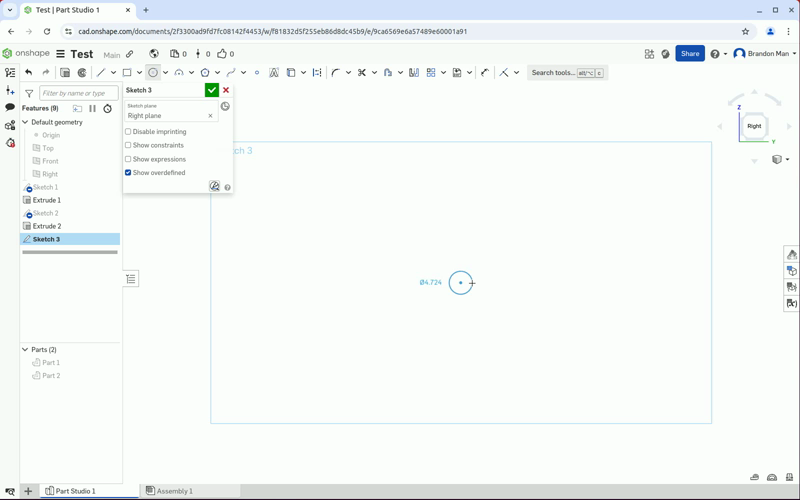
key(esc)
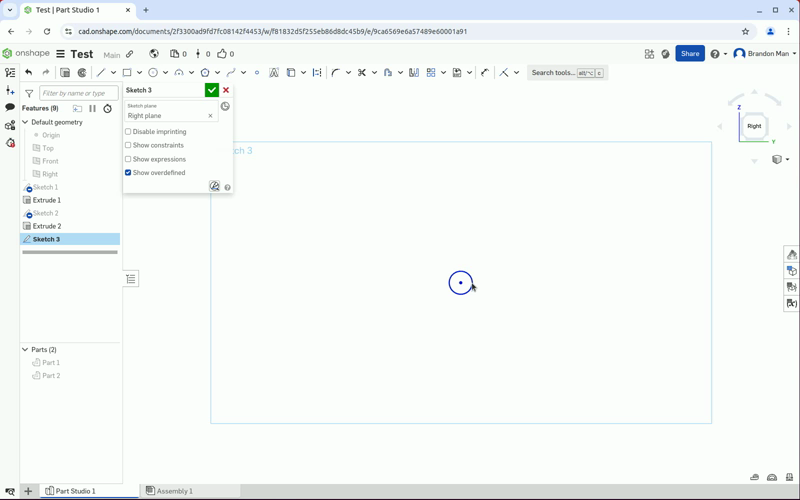
mouse_move(458, 290)
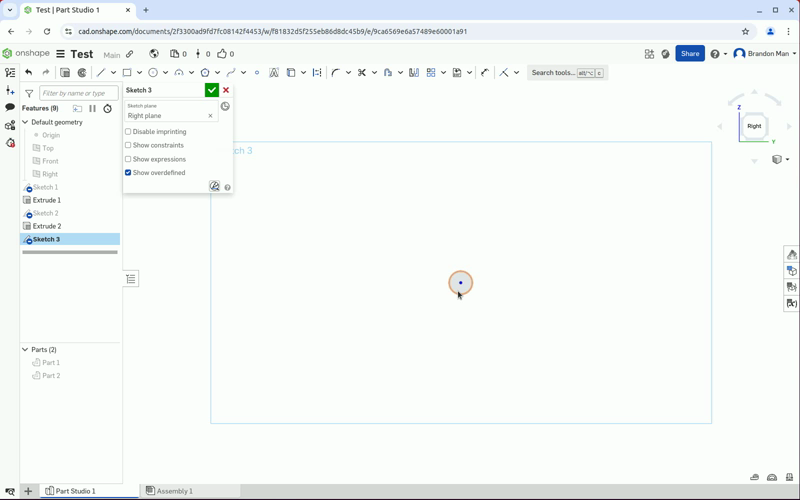
scroll(6)
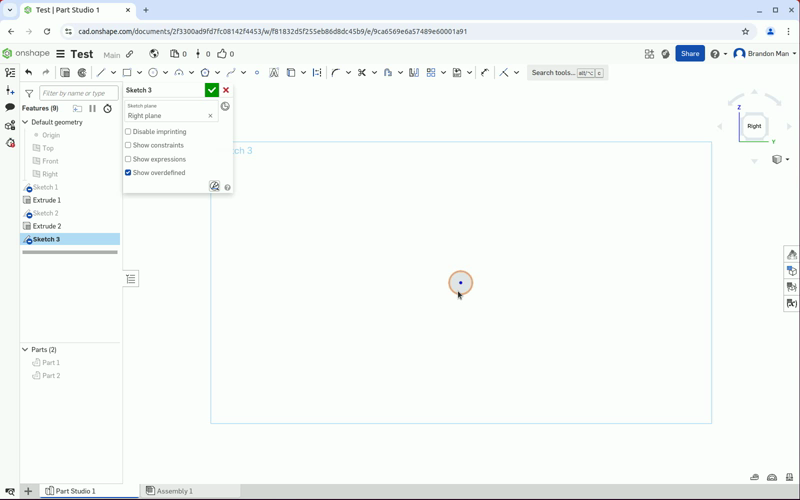
scroll(6)
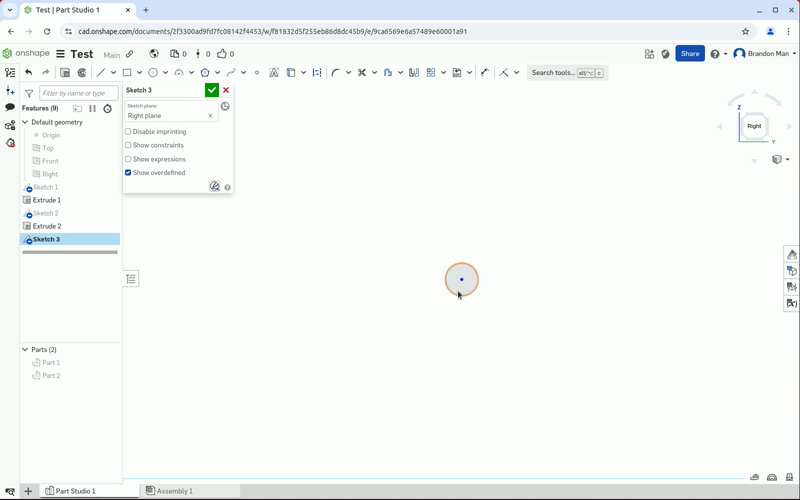
scroll(6)
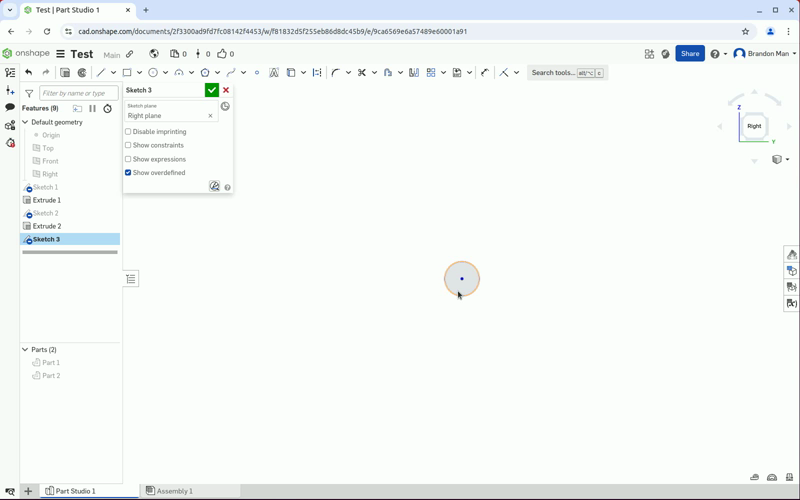
scroll(6)
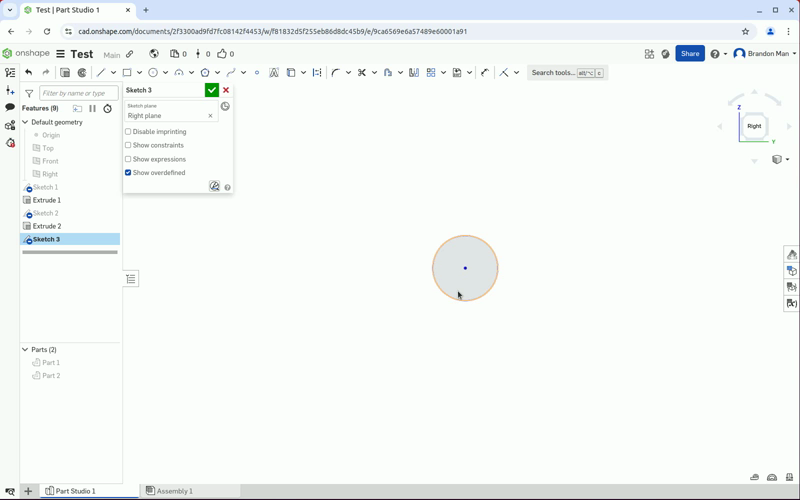
scroll(6)
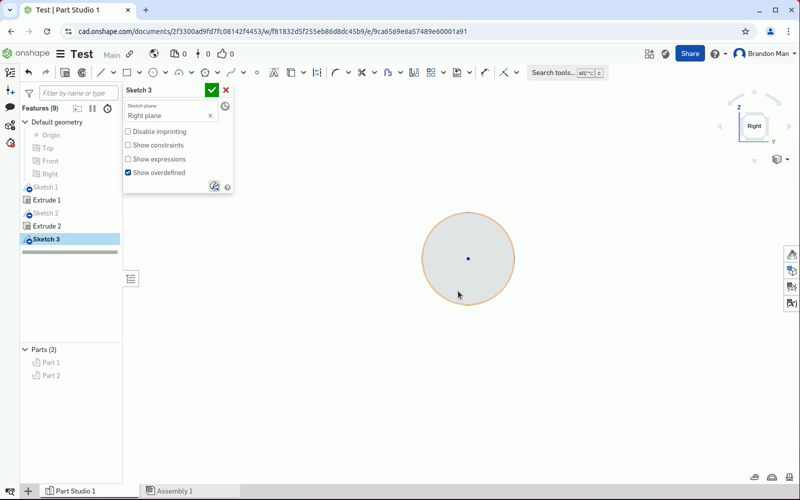
scroll(6)
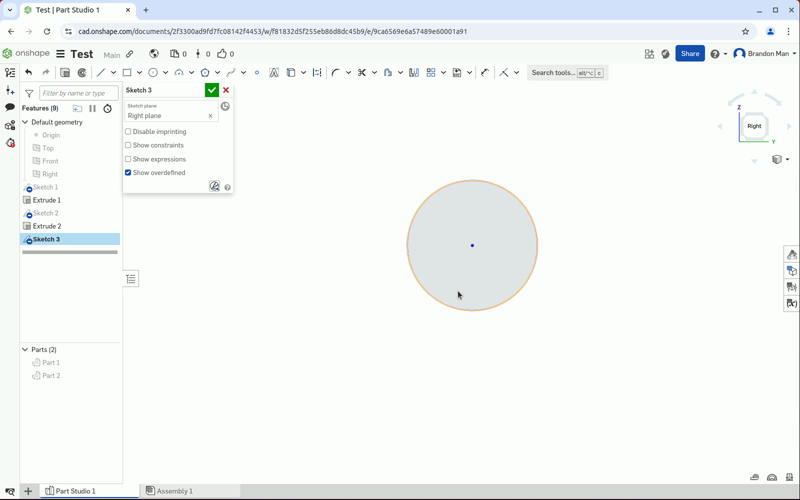
scroll(6)
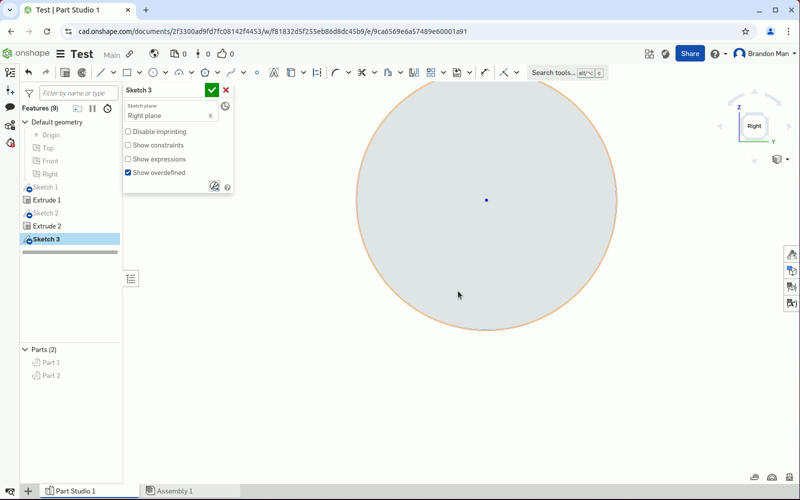
click(458, 290)
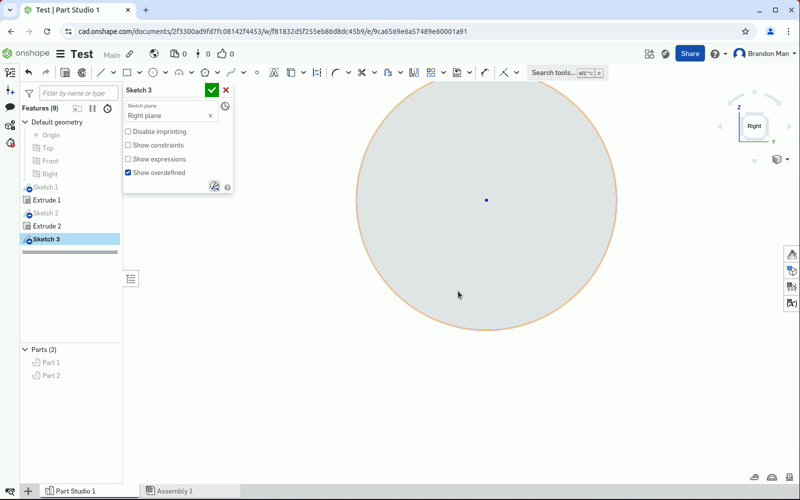
scroll(-6)
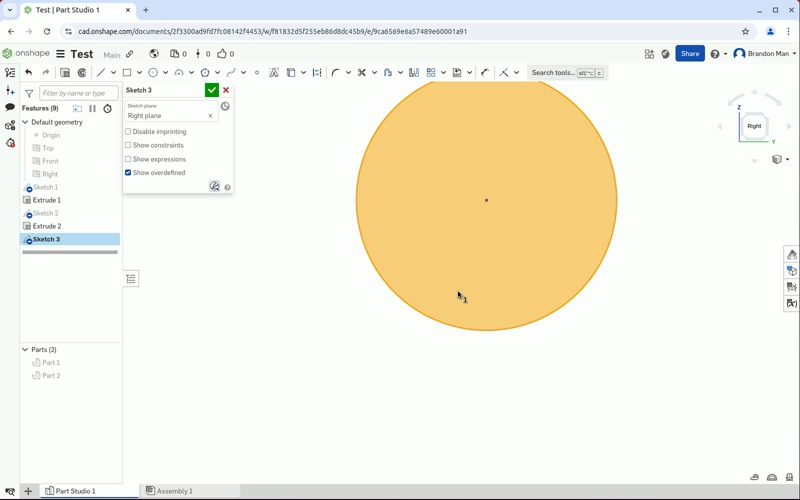
scroll(-6)
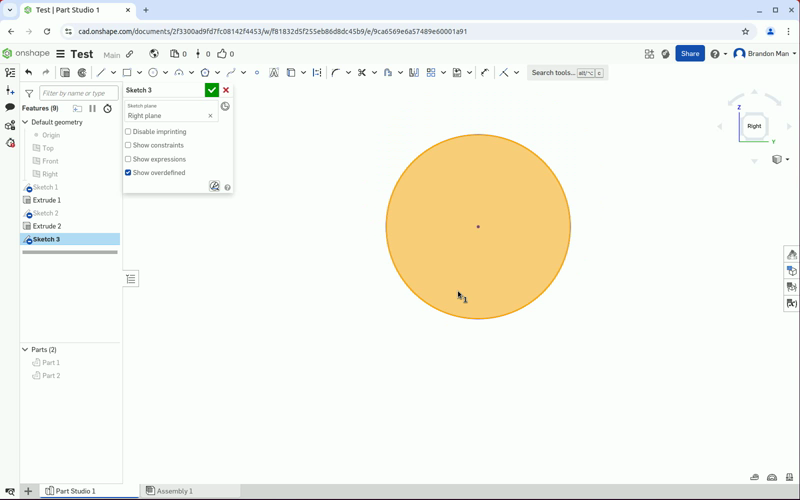
scroll(-6)
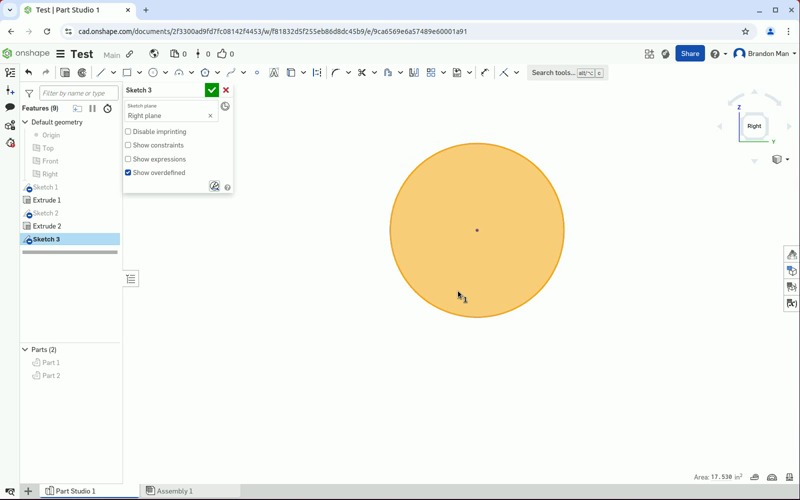
scroll(-6)
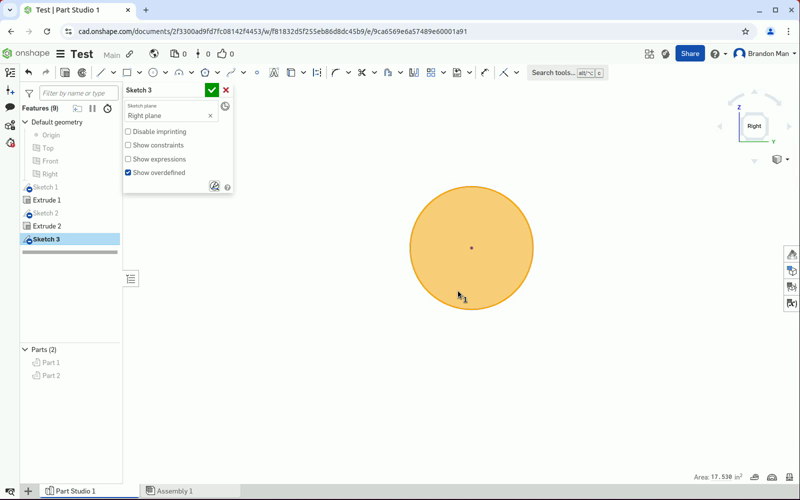
scroll(-6)
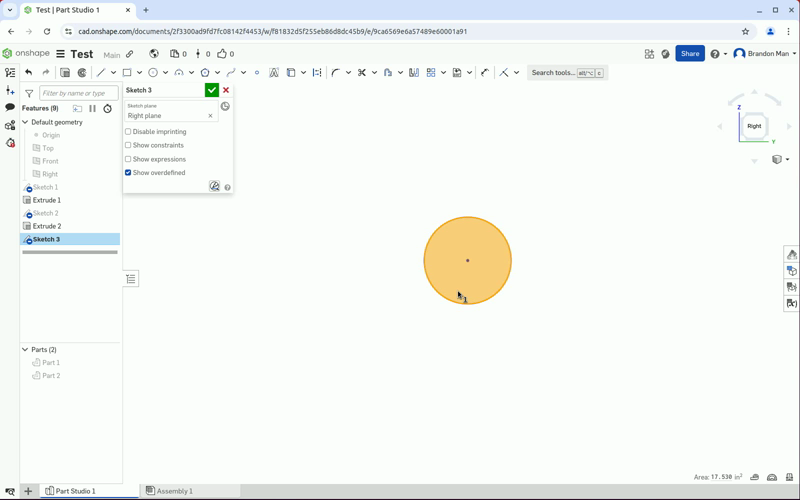
scroll(-6)
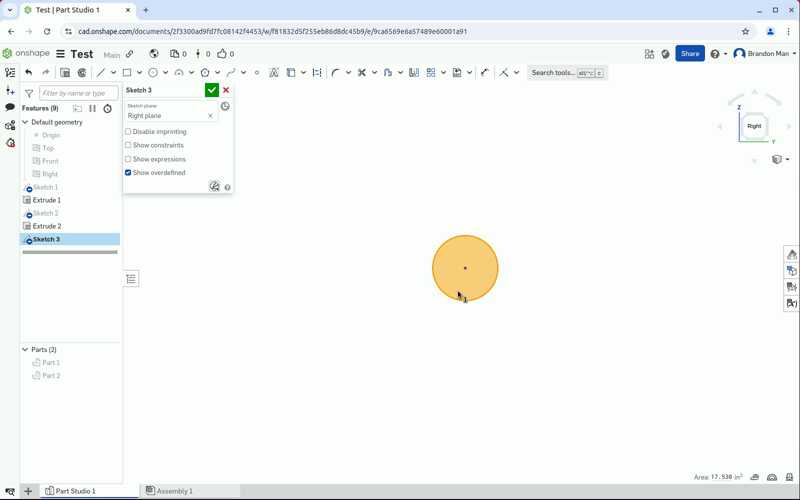
scroll(-6)
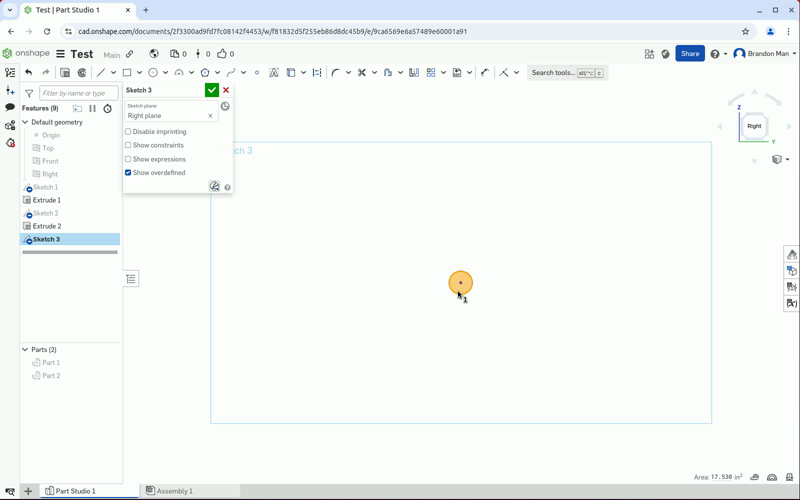
mouse_move(73, 352)
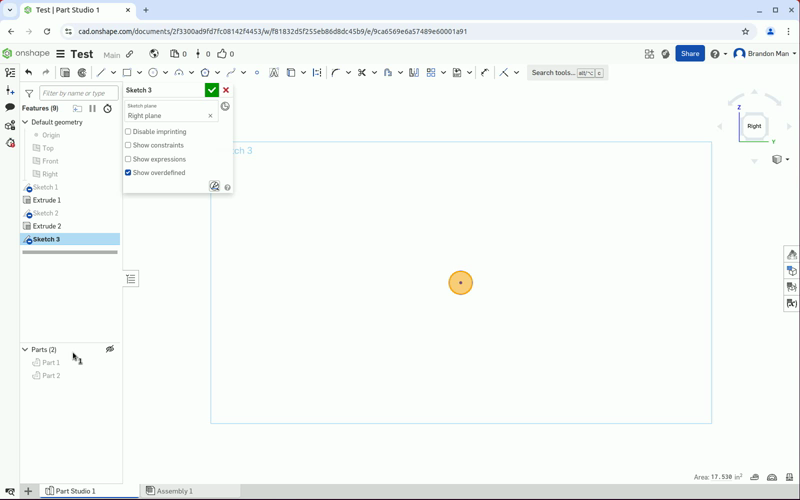
key(shift+y)
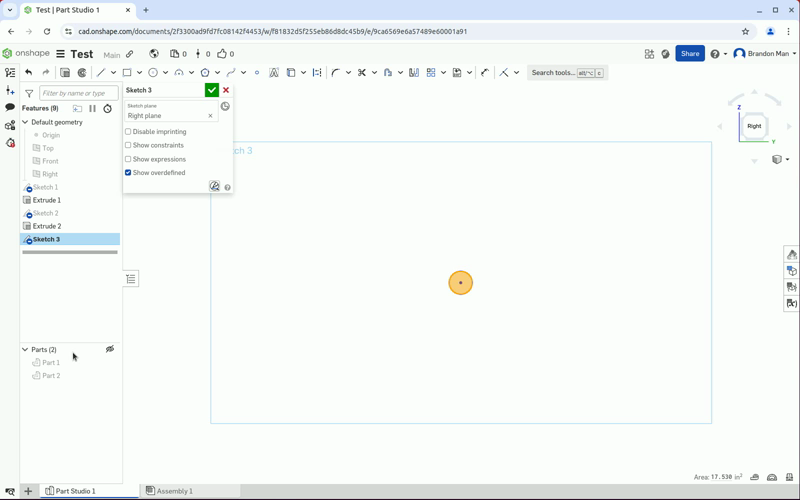
key(shift+e)
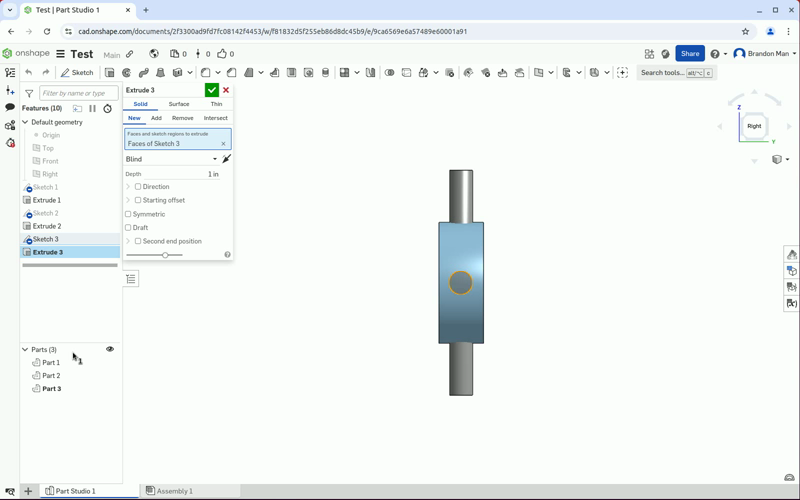
mouse_move(143, 106)
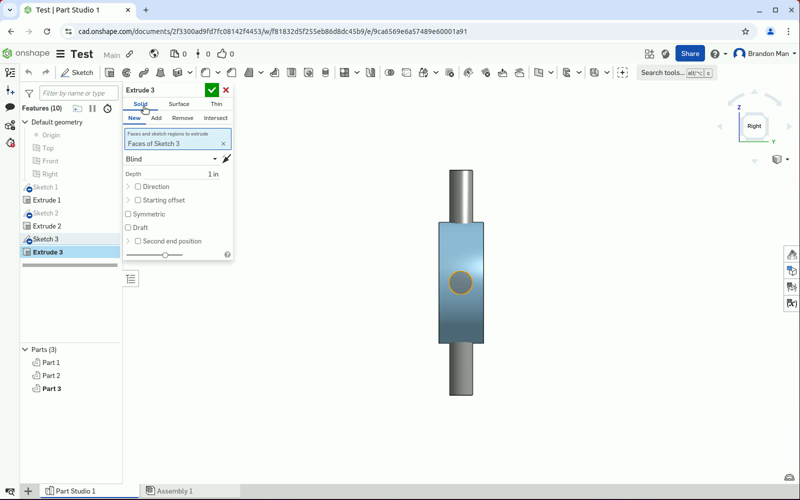
click(143, 106)
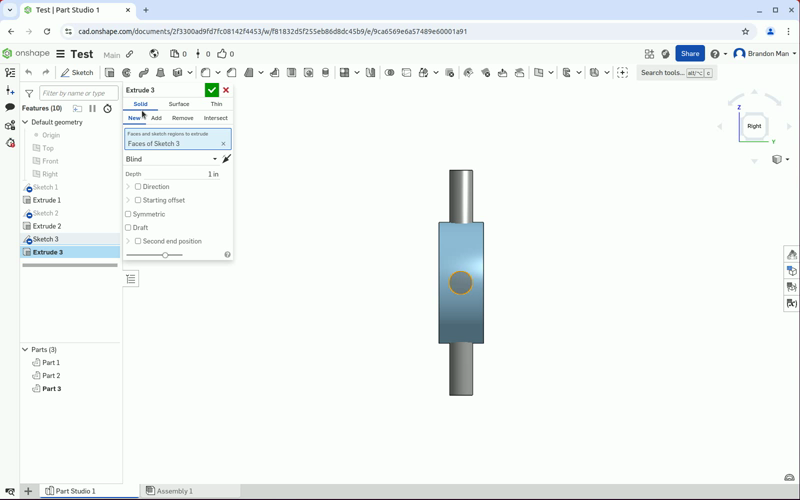
mouse_move(137, 120)
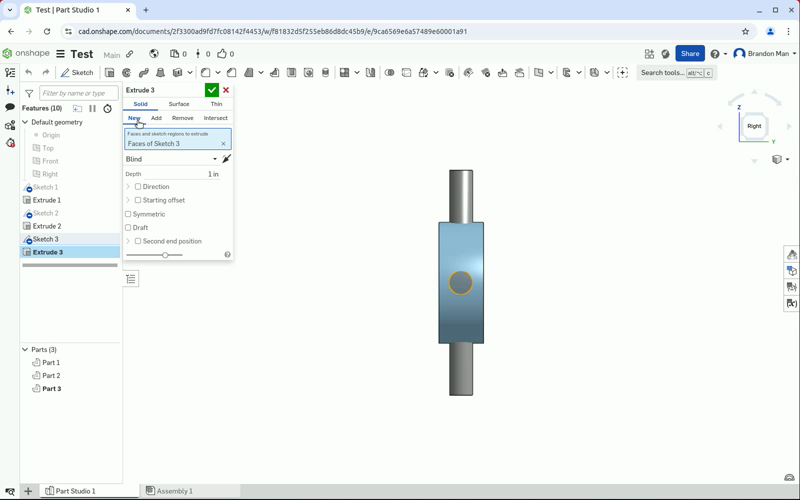
click(137, 120)
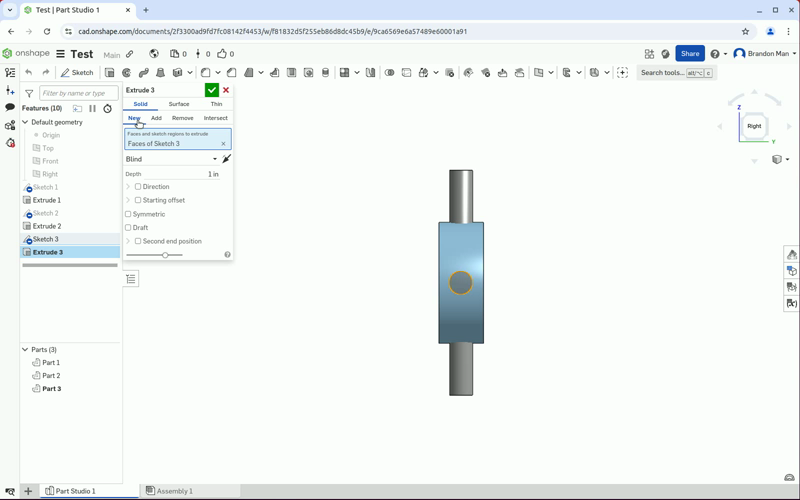
key(tab, 4)
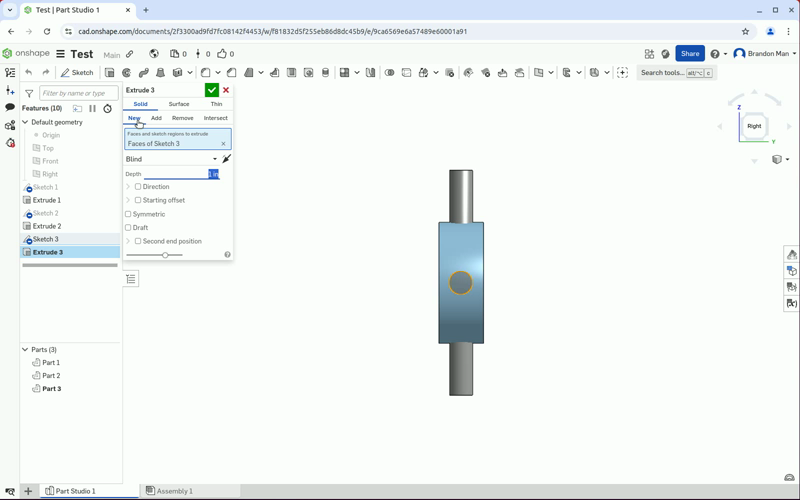
text(46.216)
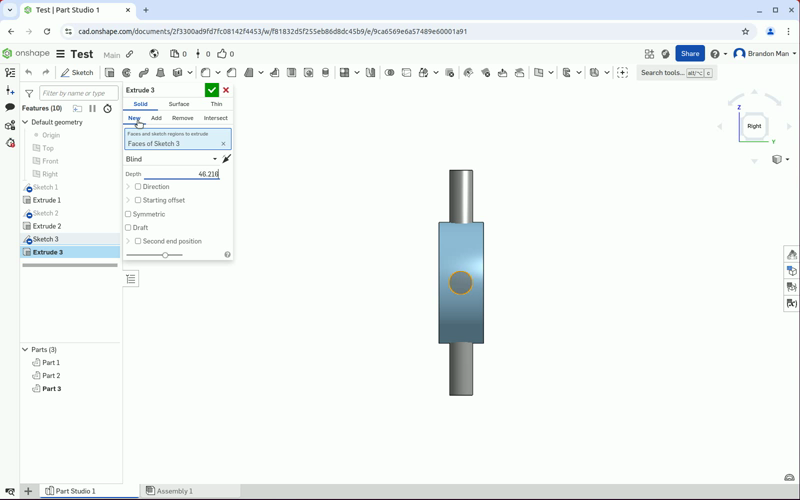
key(tab, 3)
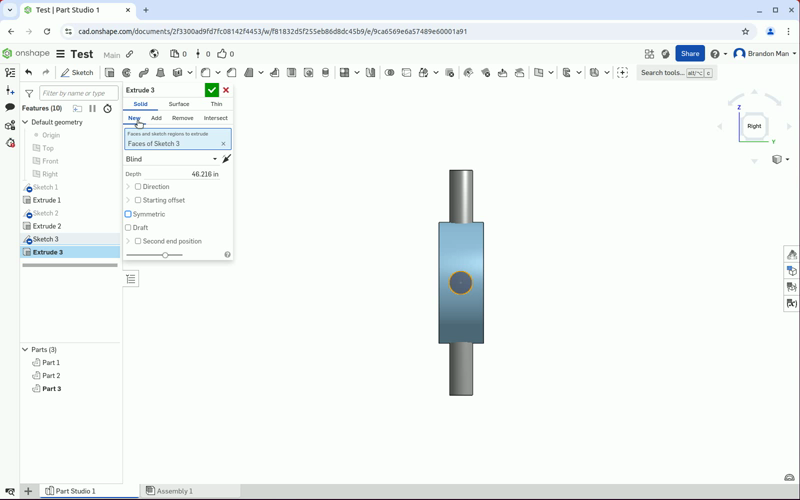
key(space)
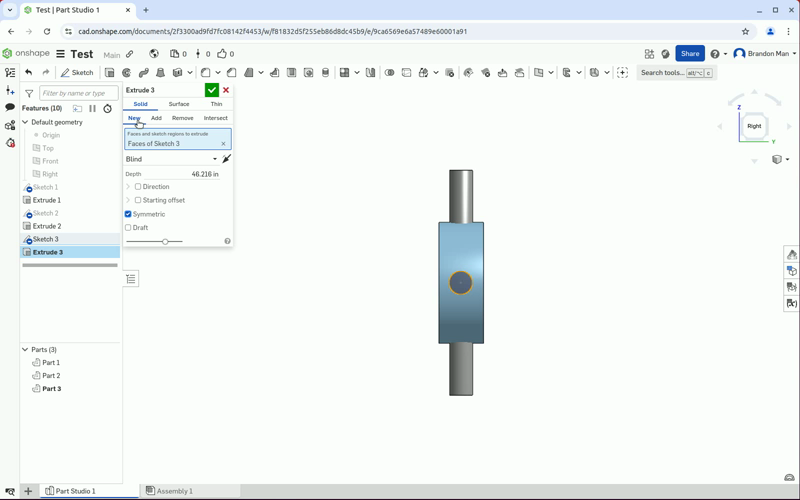
key(enter)
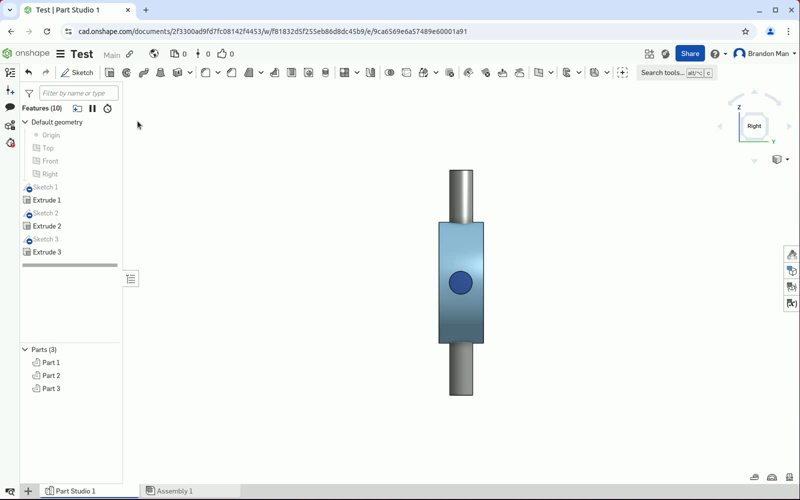
key(shift+h)
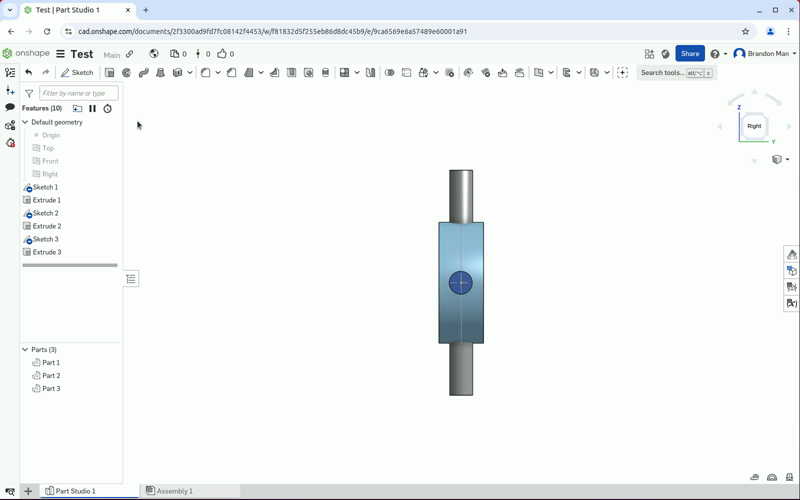
key(shift+h)
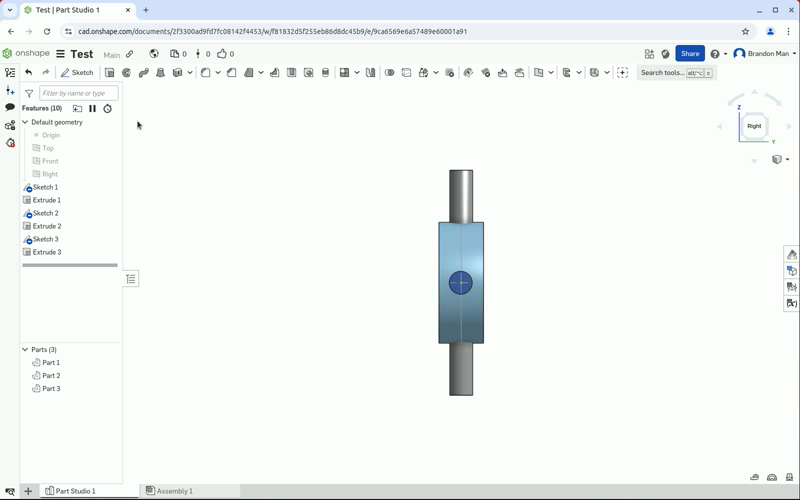
key(shift+7)
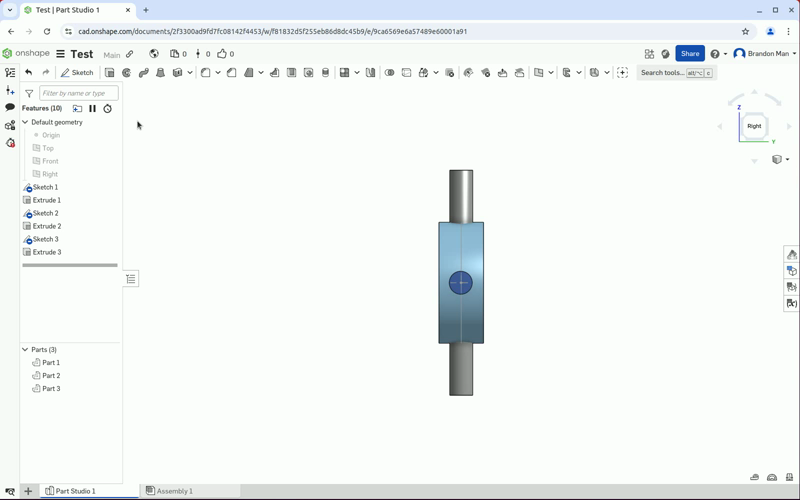
key(right, 2)
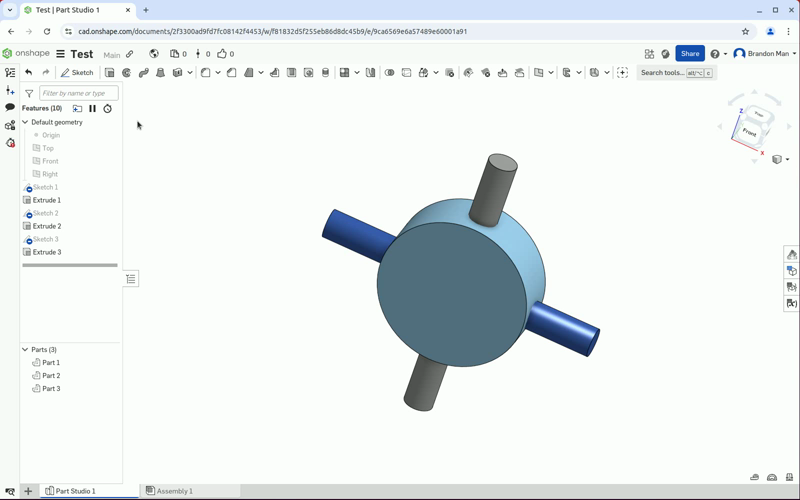
key(down, 2)
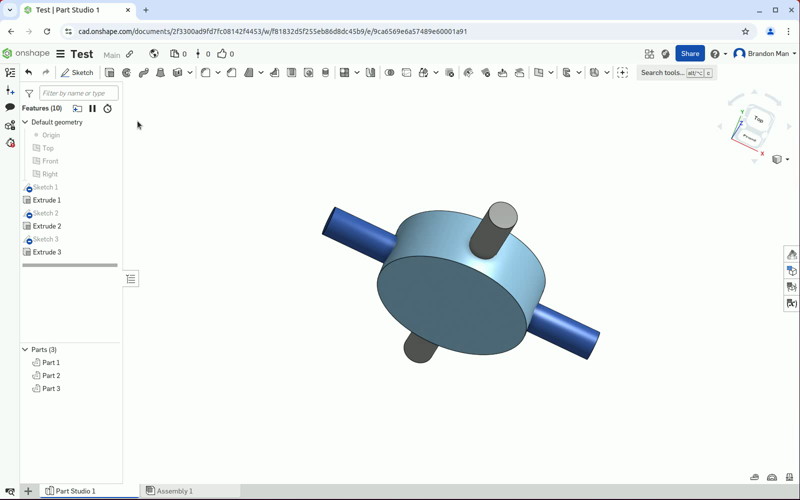
key(up, 2)
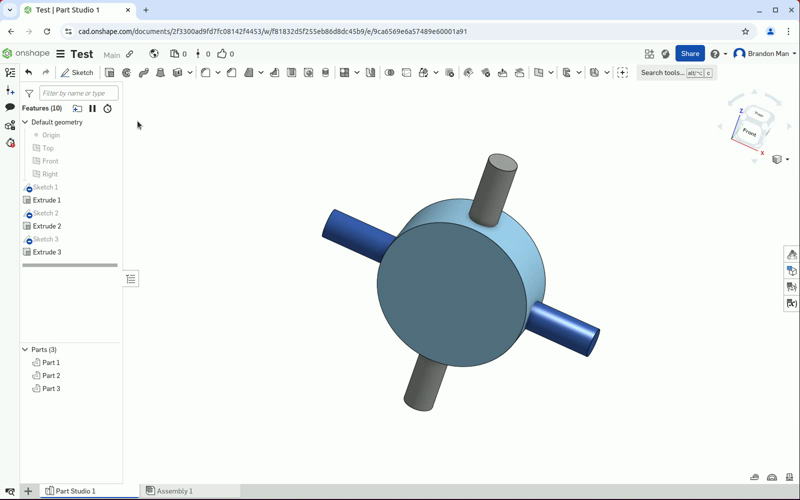
key(left, 2)
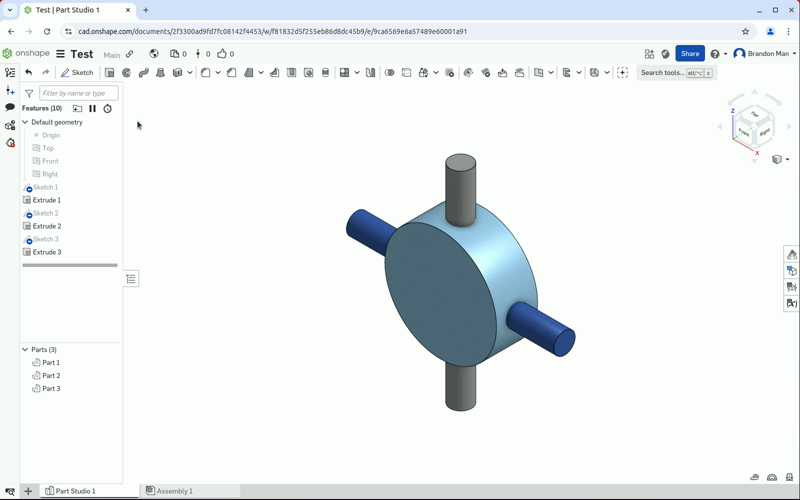
mouse_move(73, 189)
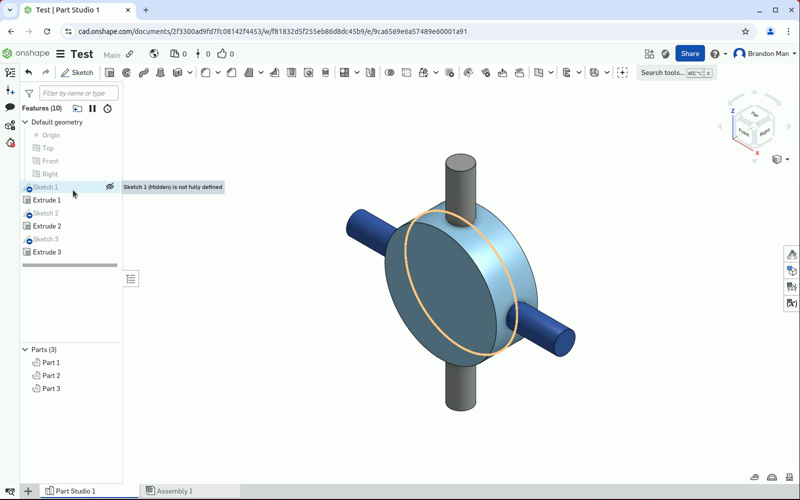
click(73, 189)